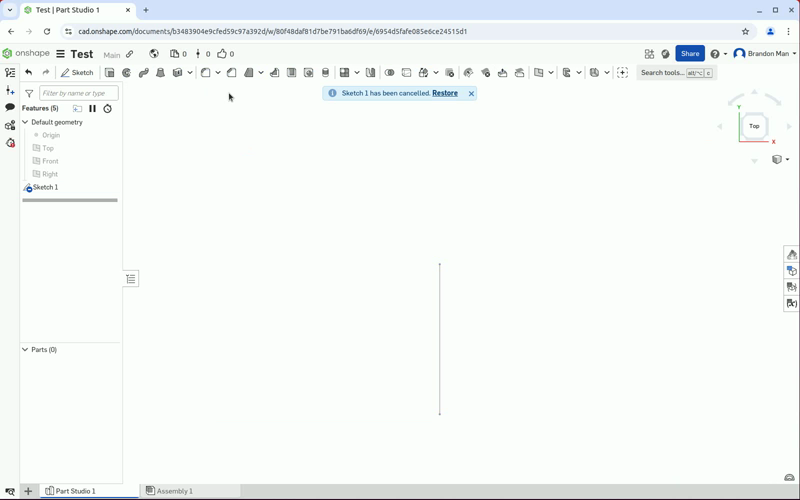
key(shift+h)
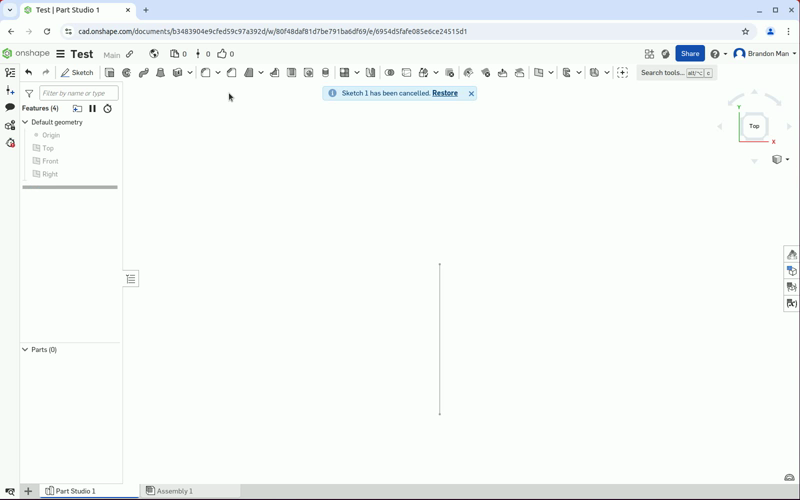
key(shift+s)
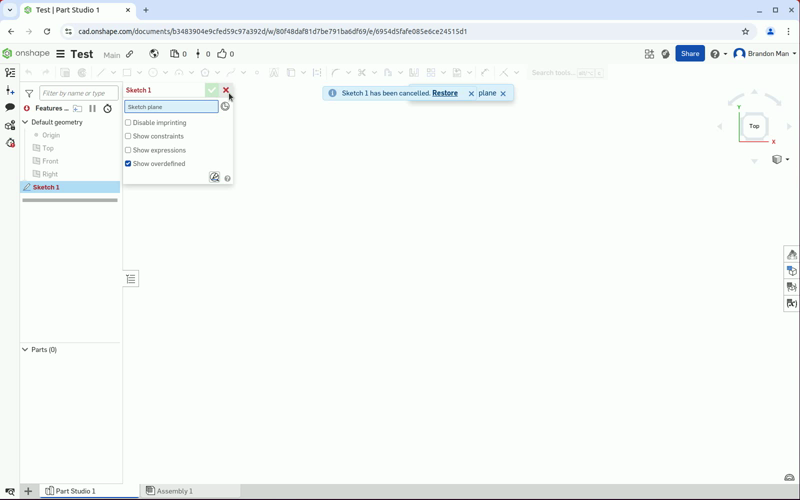
mouse_move(73, 150)
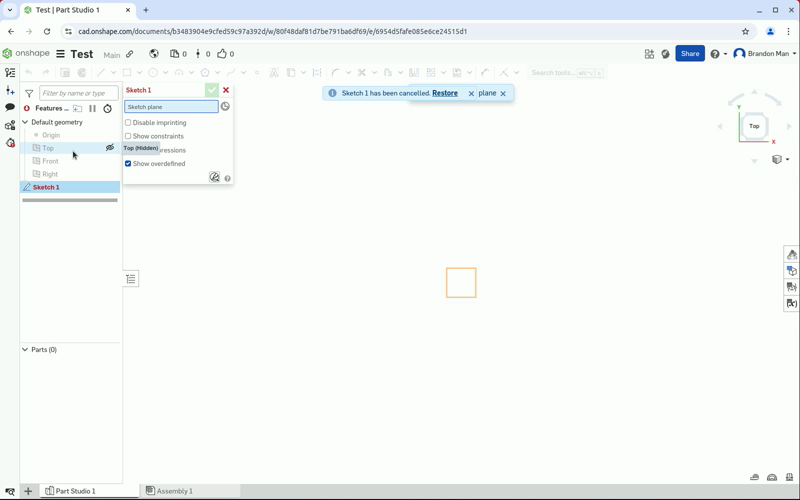
click(73, 150)
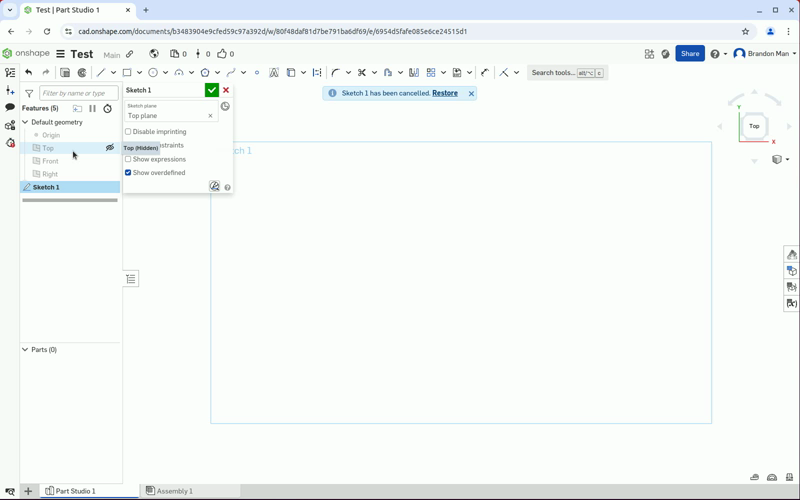
mouse_move(73, 352)
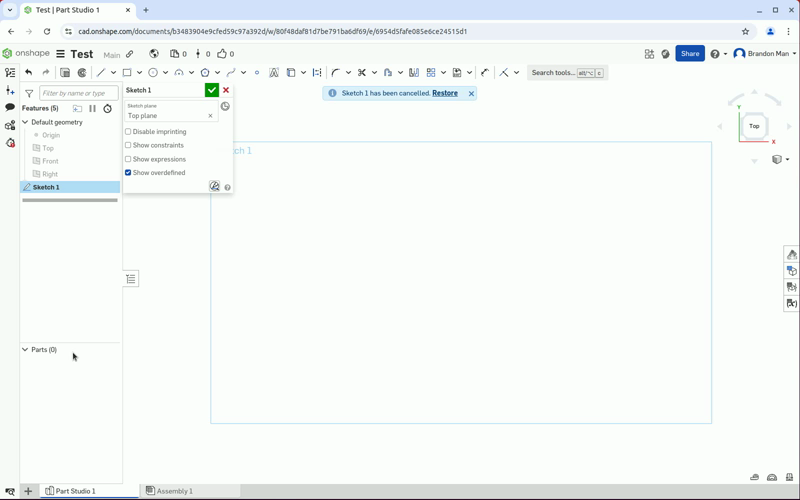
key(y)
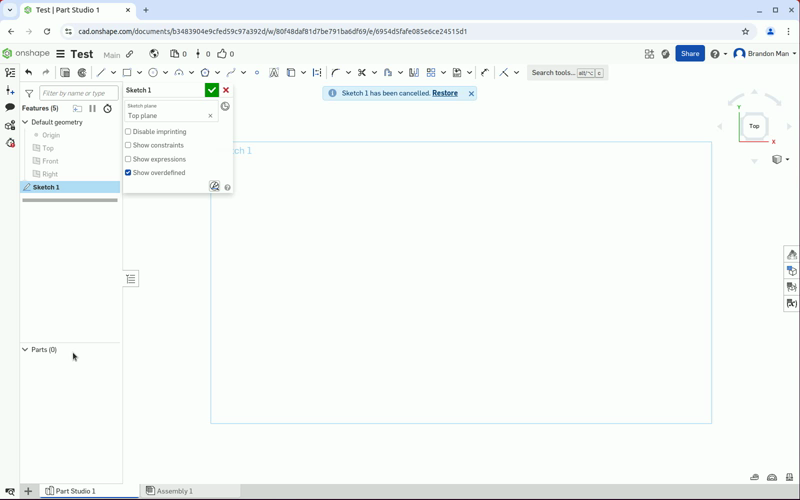
key(l)
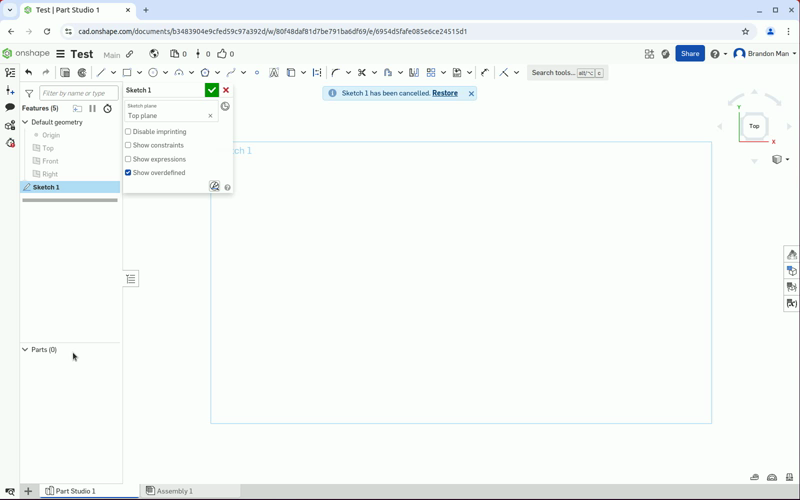
key_down(shift)
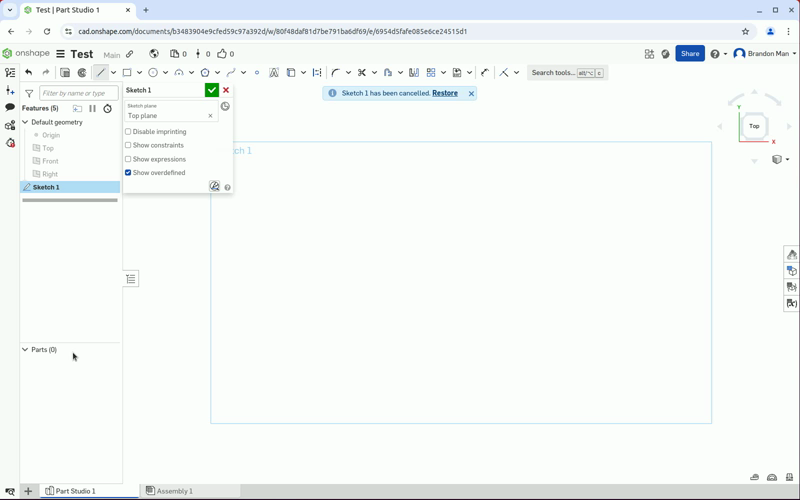
mouse_move(358, 384)
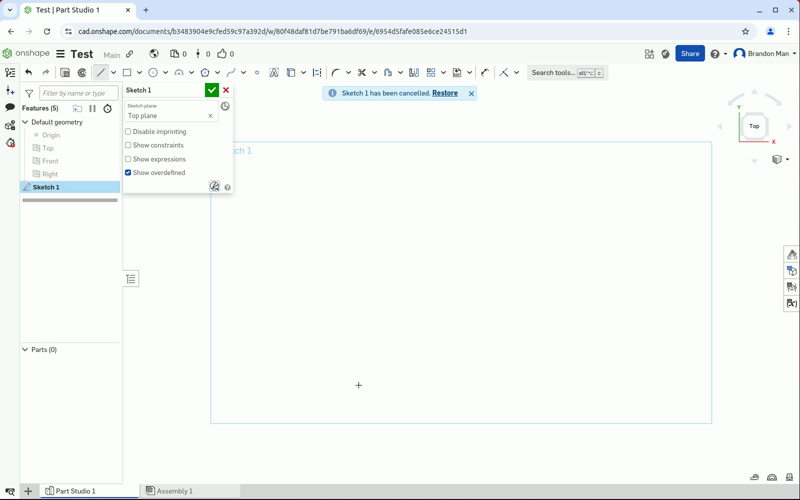
click(358, 384)
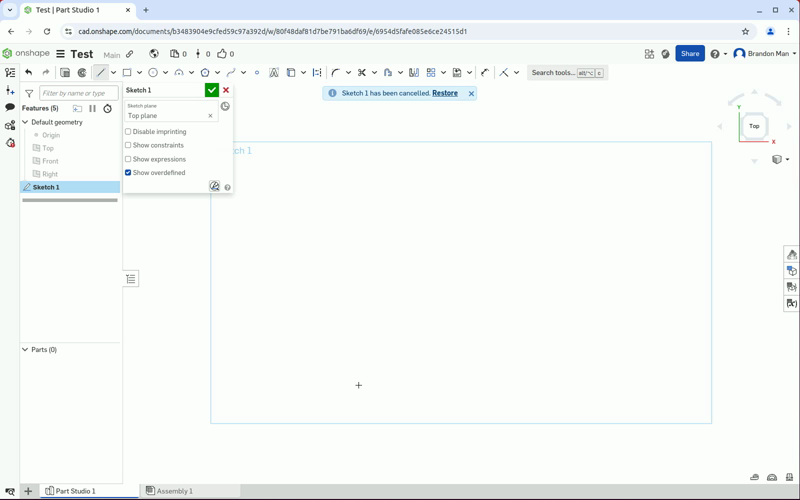
key_up(shift)
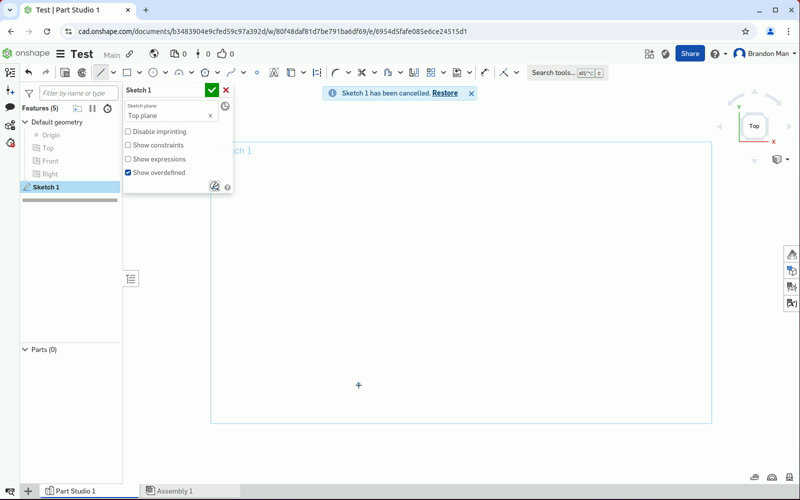
key_down(shift)
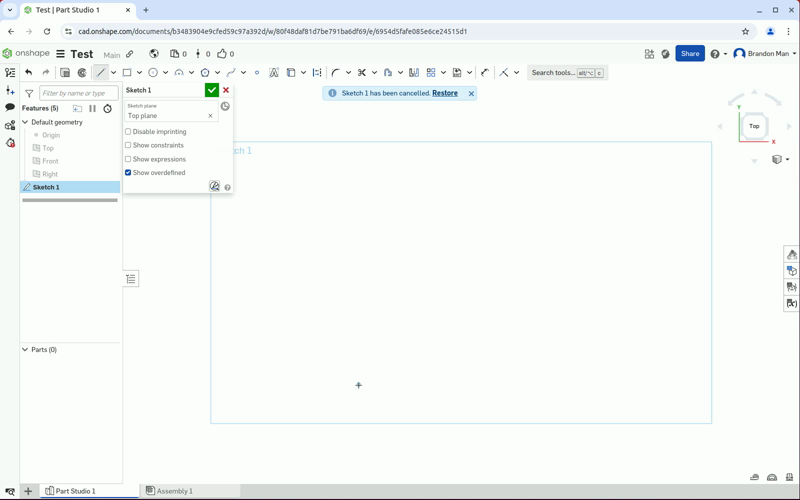
mouse_move(562, 384)
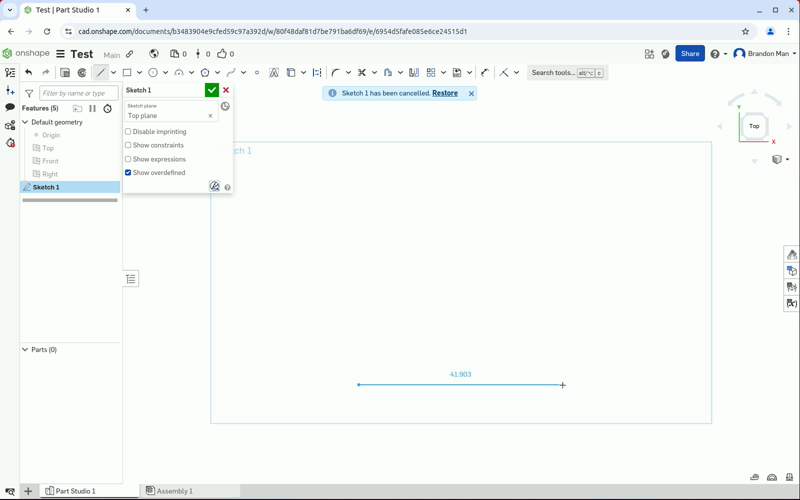
click(562, 384)
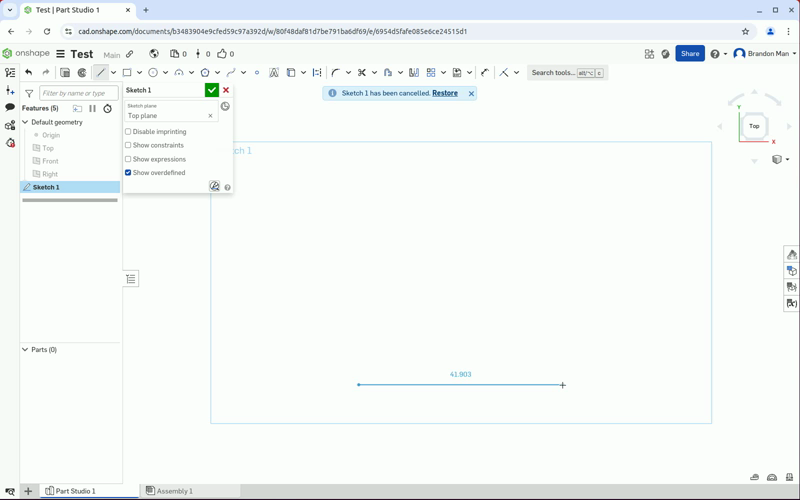
key_up(shift)
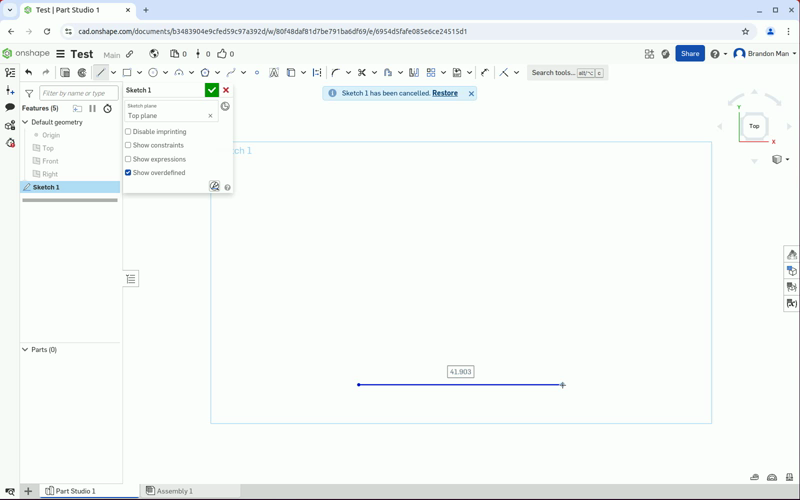
key_down(shift)
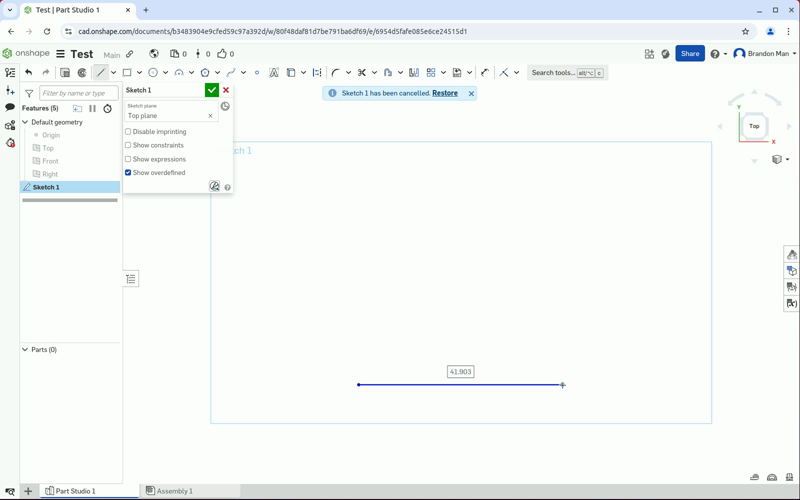
mouse_move(562, 180)
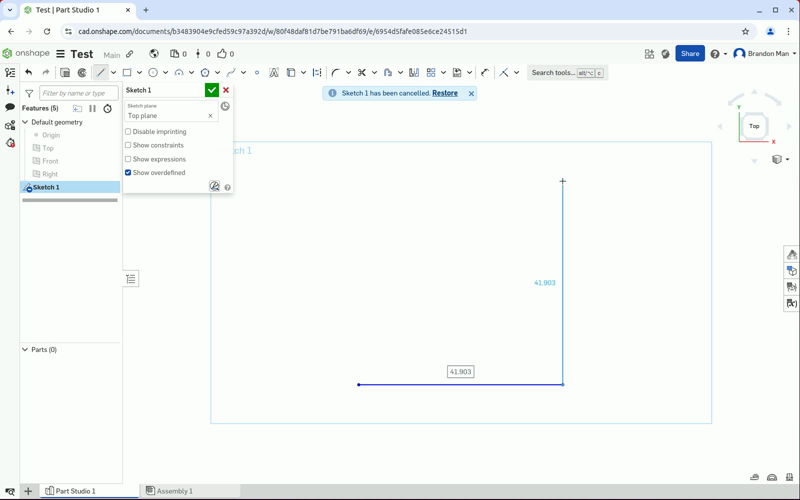
click(562, 180)
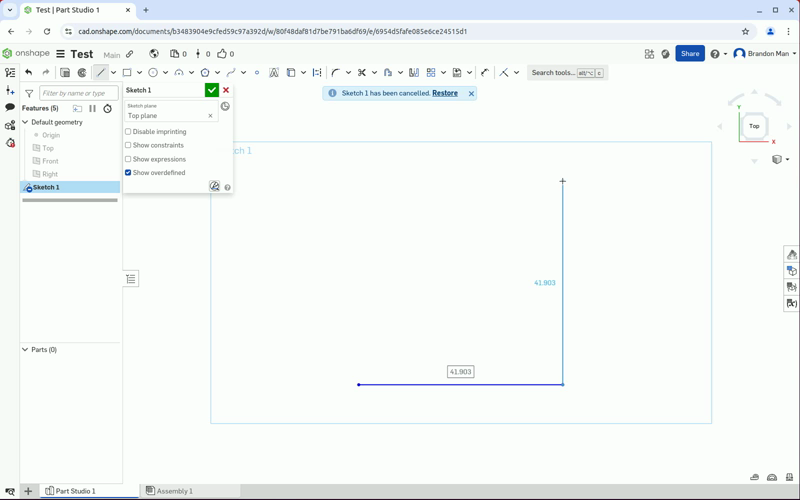
key_up(shift)
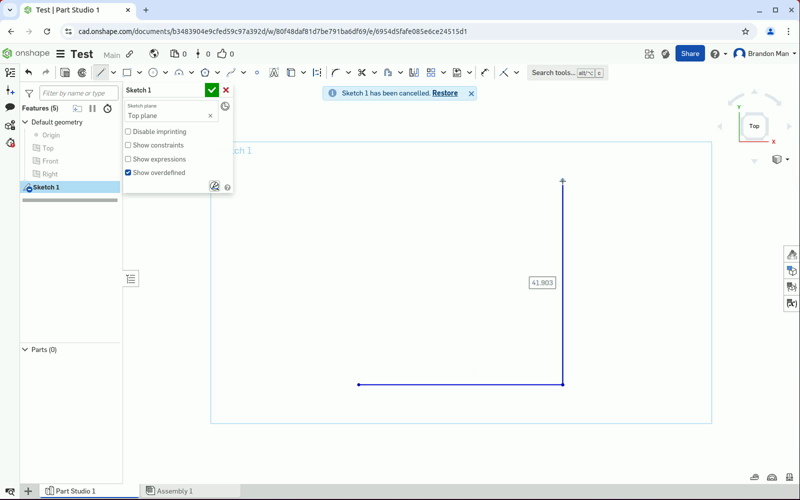
key_down(shift)
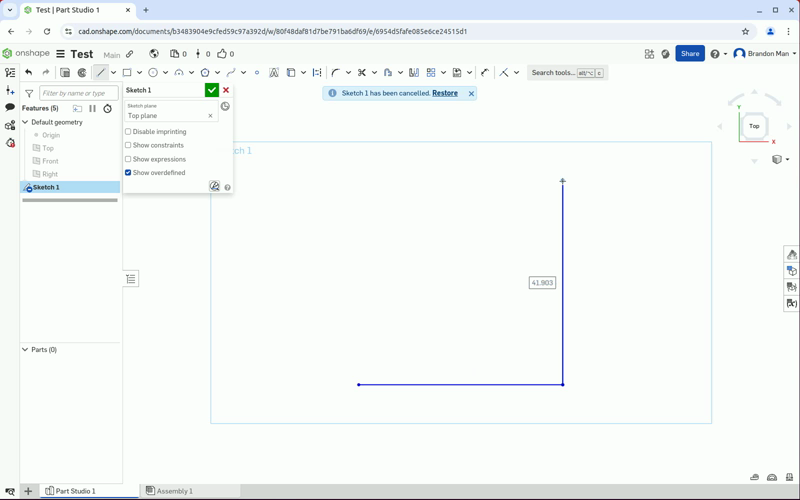
mouse_move(358, 180)
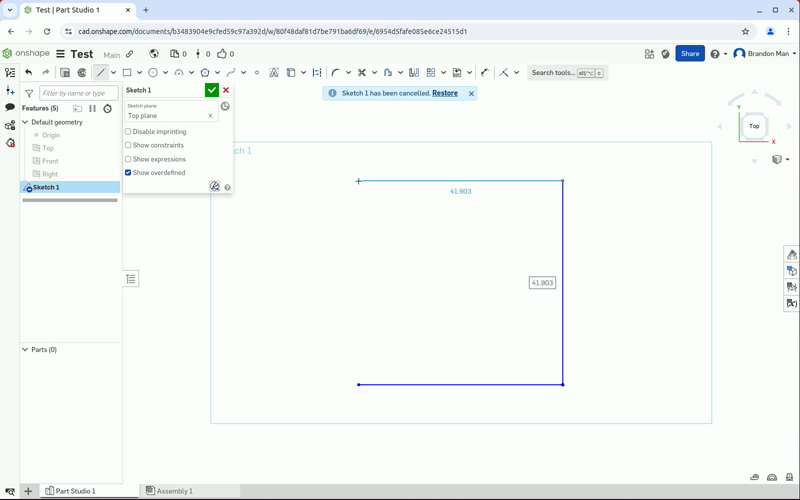
click(358, 180)
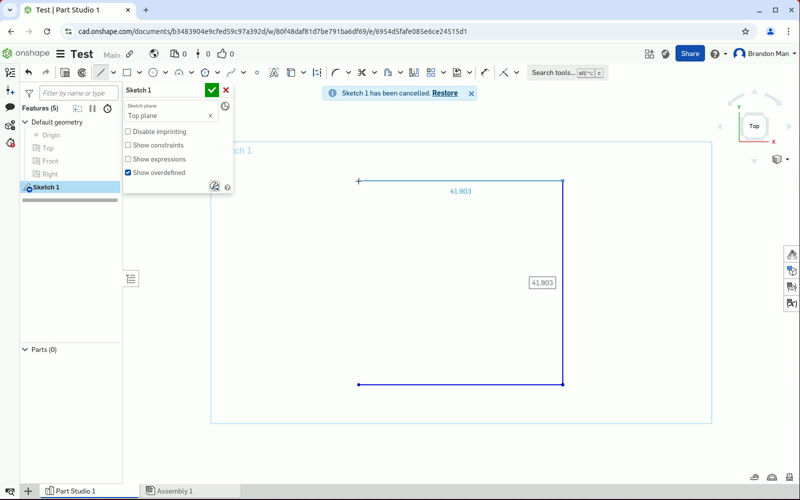
key_up(shift)
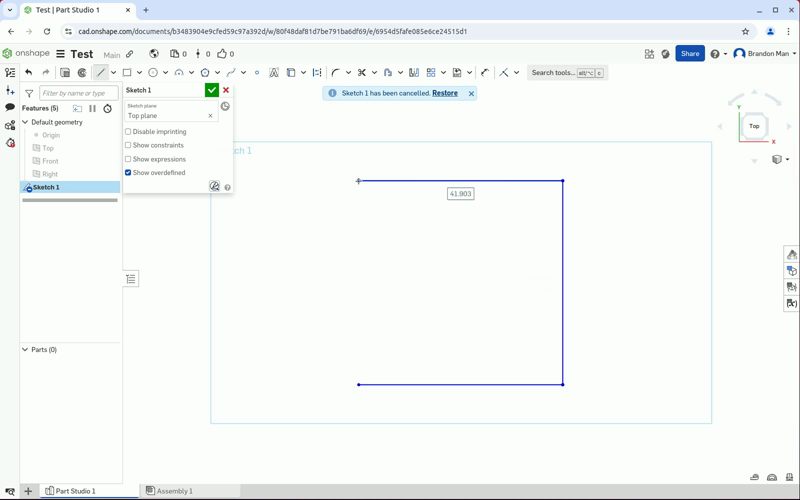
key_down(shift)
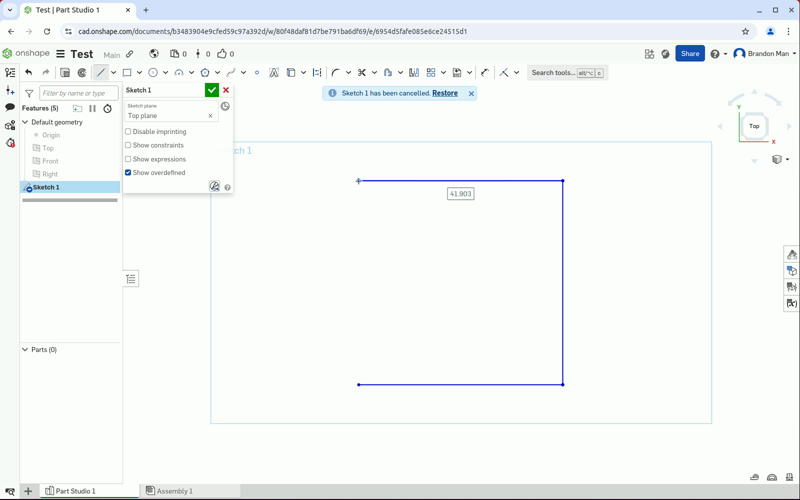
mouse_move(358, 384)
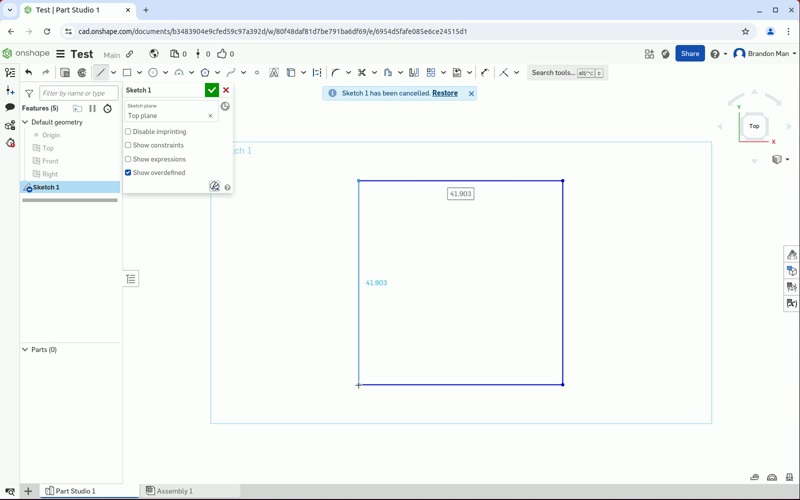
key_up(shift)
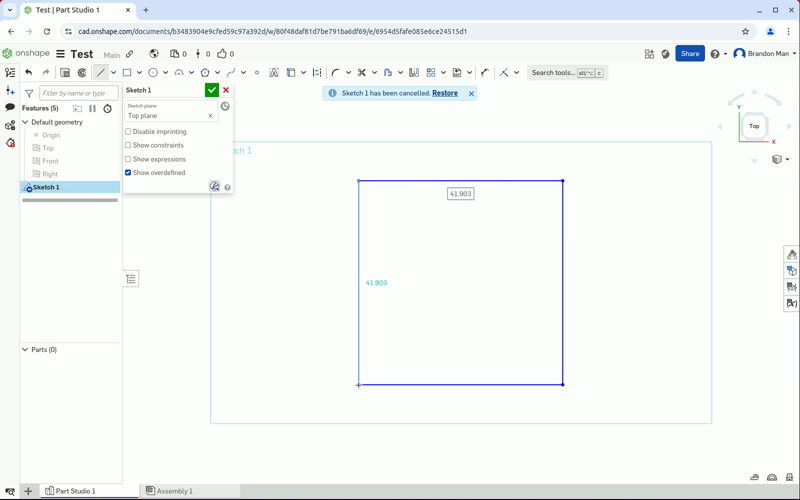
click(358, 384)
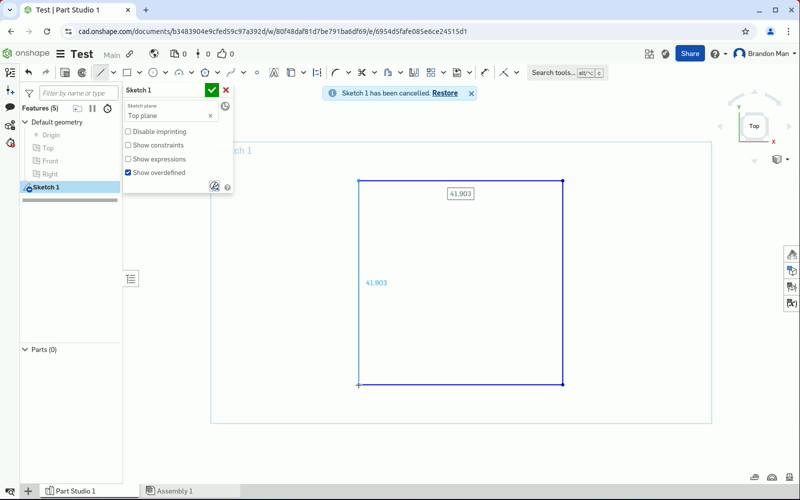
key(esc)
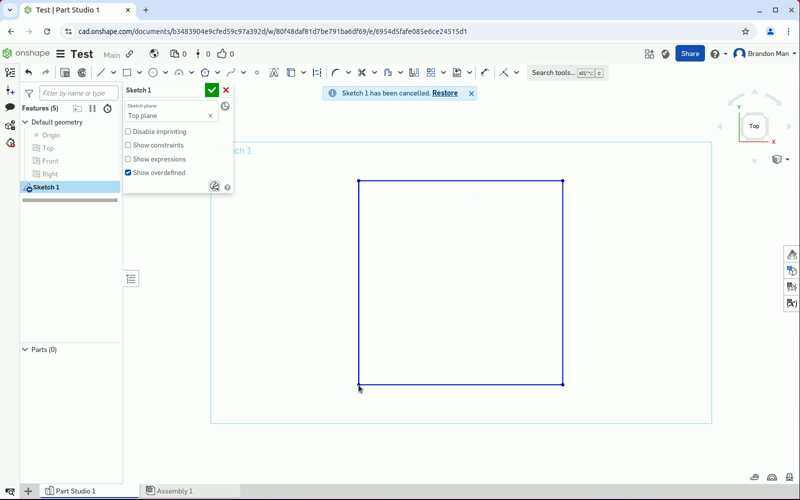
key(c)
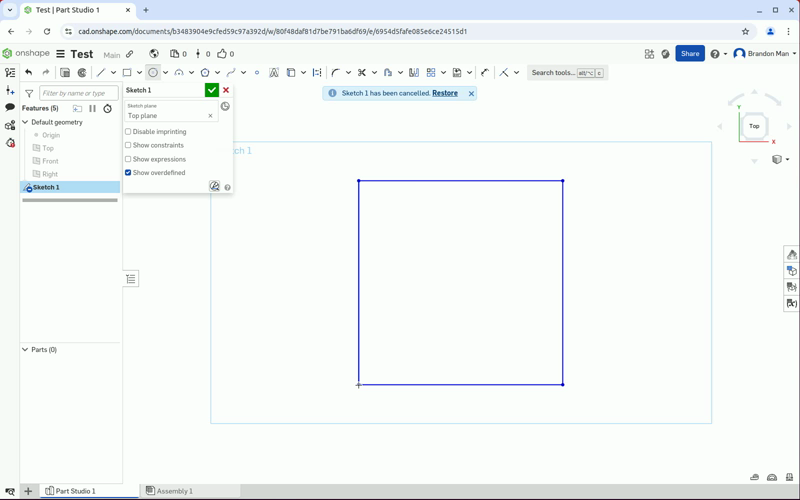
key_down(shift)
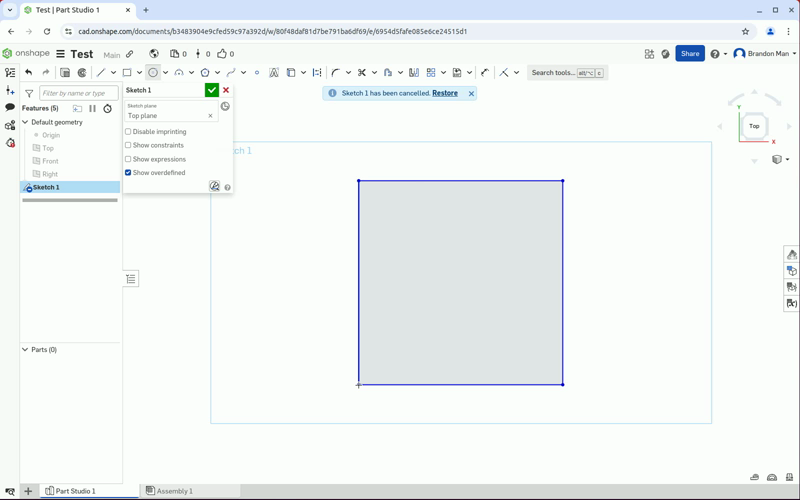
mouse_move(461, 281)
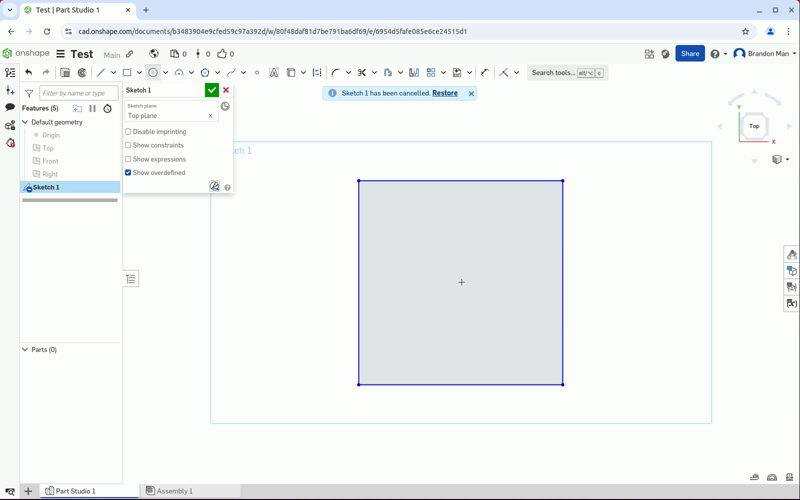
click(461, 281)
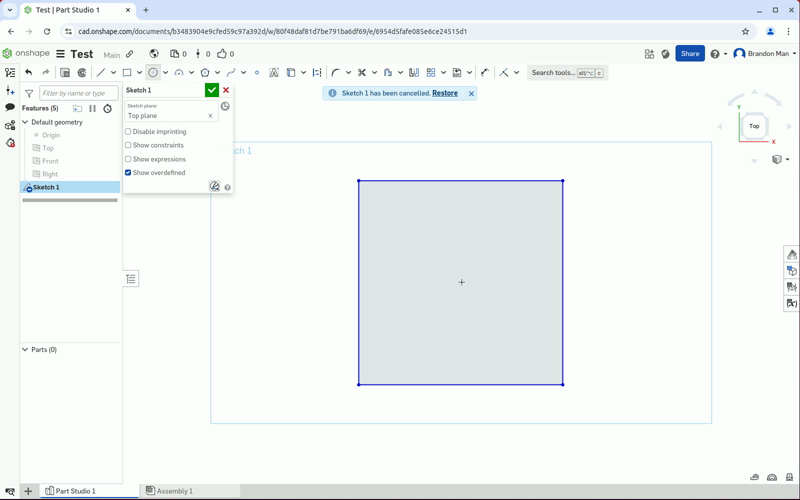
key_up(shift)
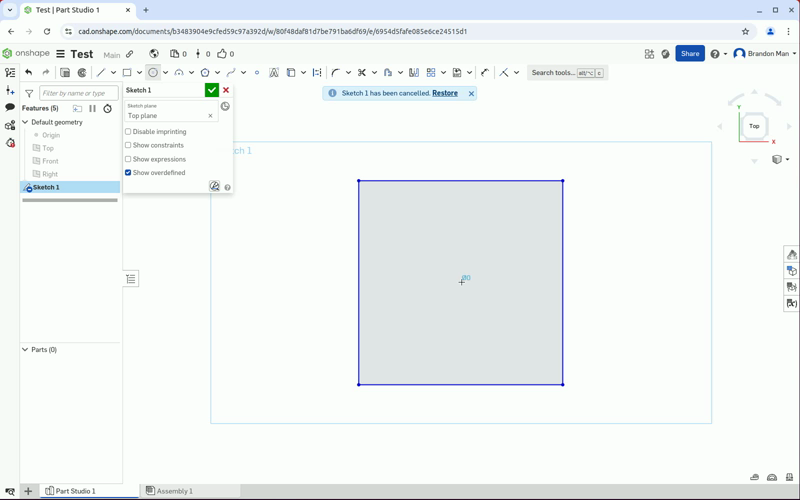
mouse_move(513, 281)
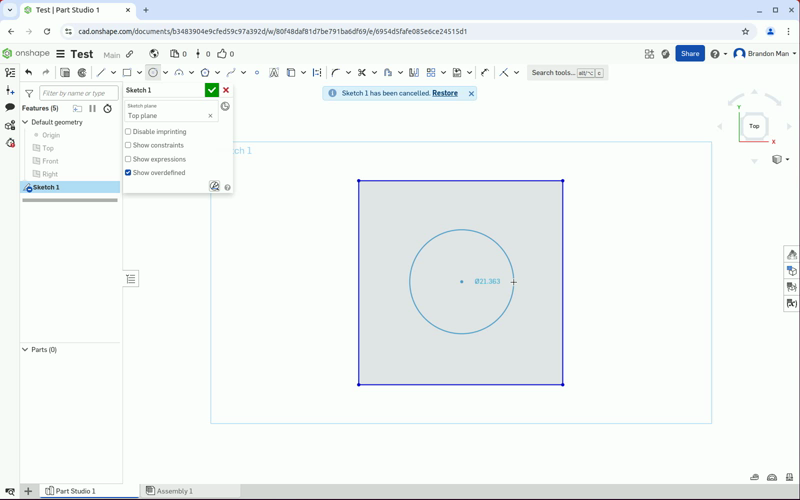
click(513, 281)
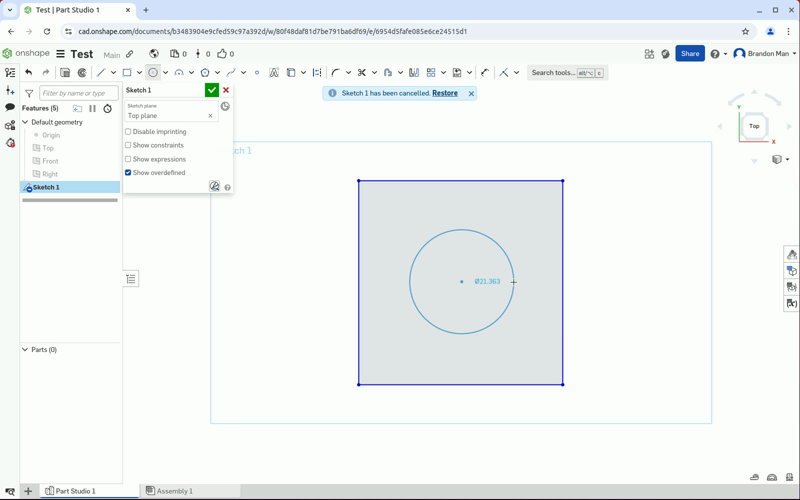
key(esc)
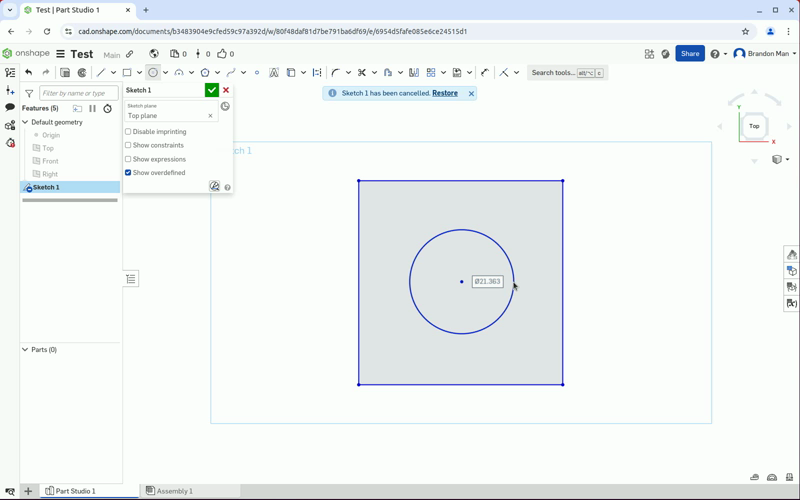
mouse_move(498, 346)
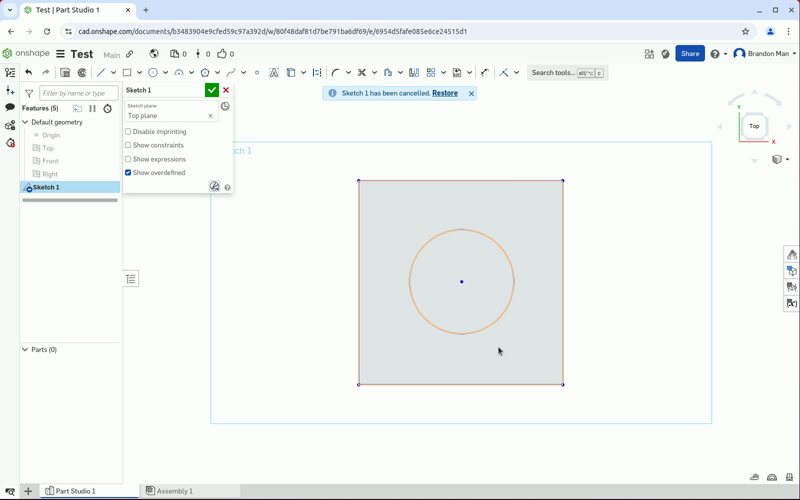
click(498, 346)
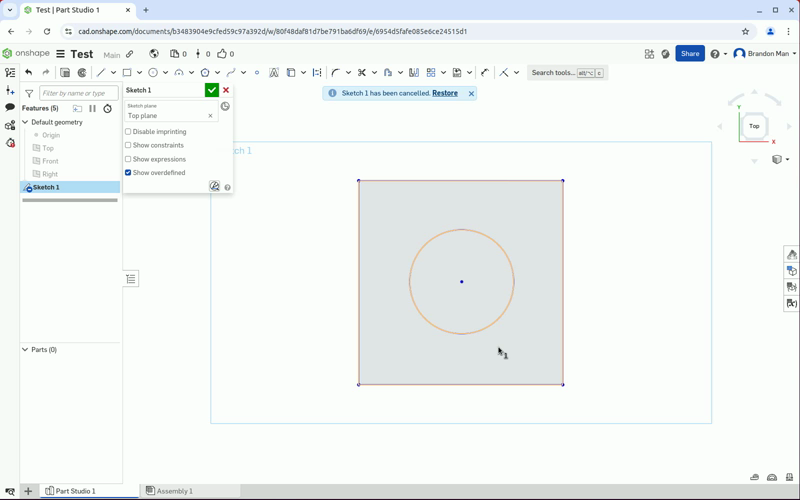
mouse_move(73, 352)
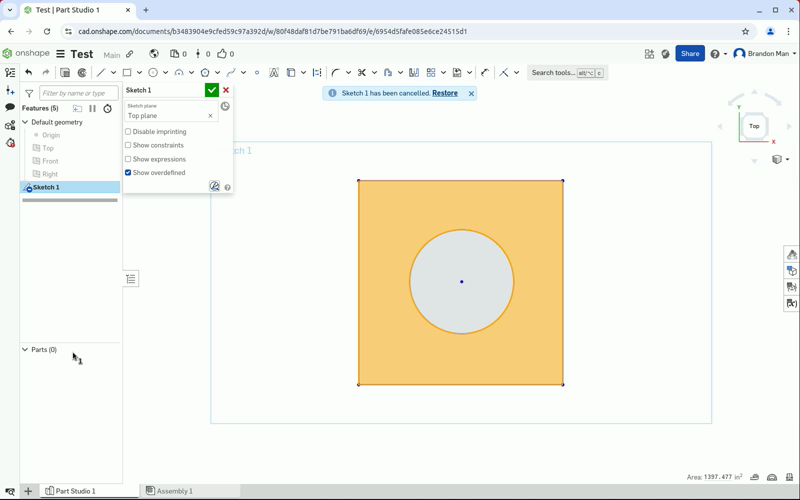
key(shift+y)
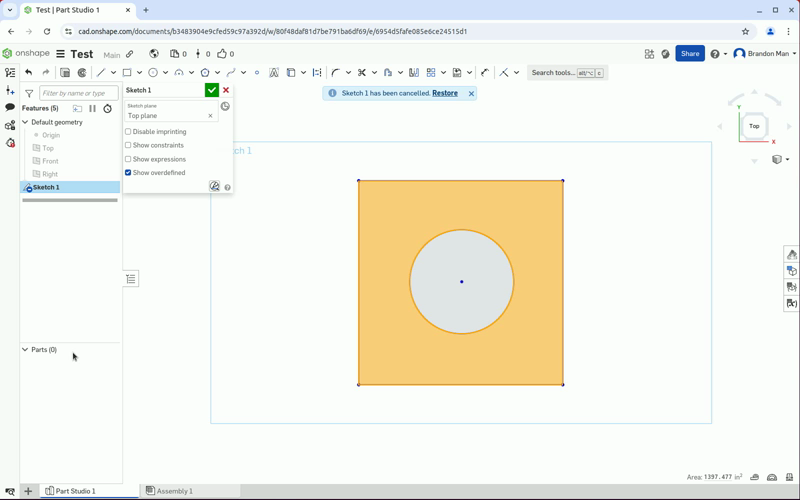
key(shift+e)
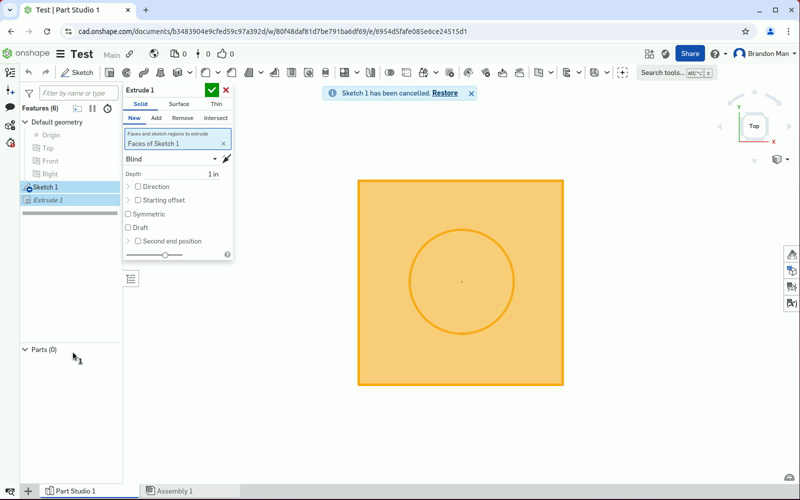
mouse_move(143, 106)
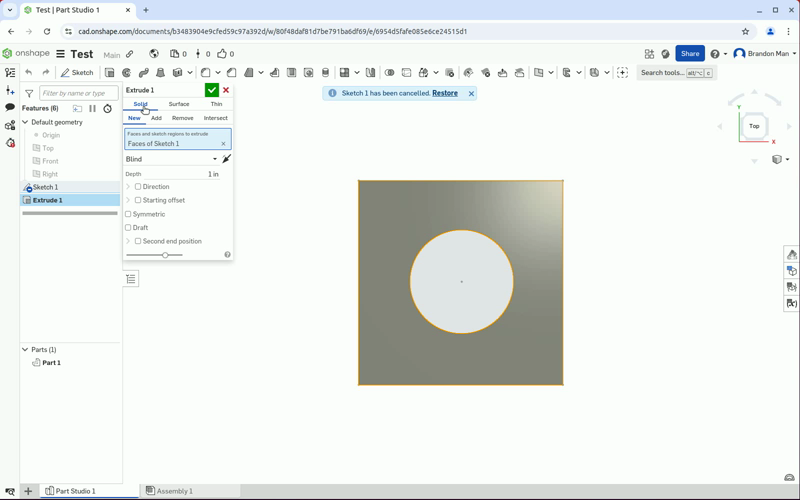
click(143, 106)
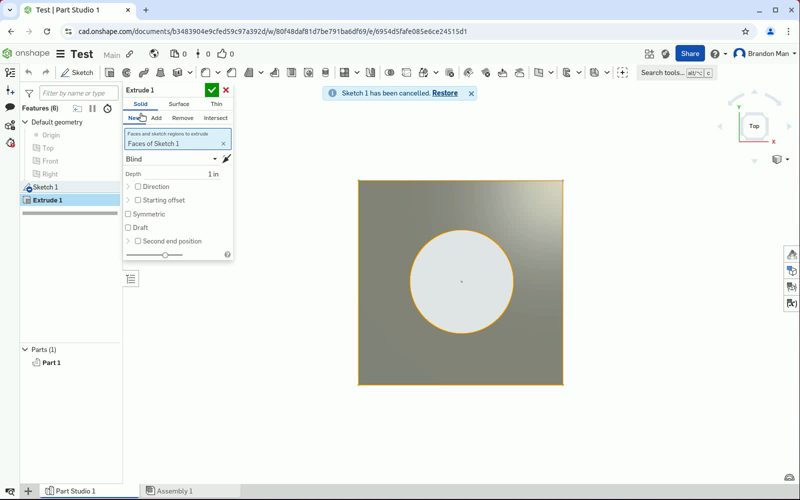
mouse_move(137, 120)
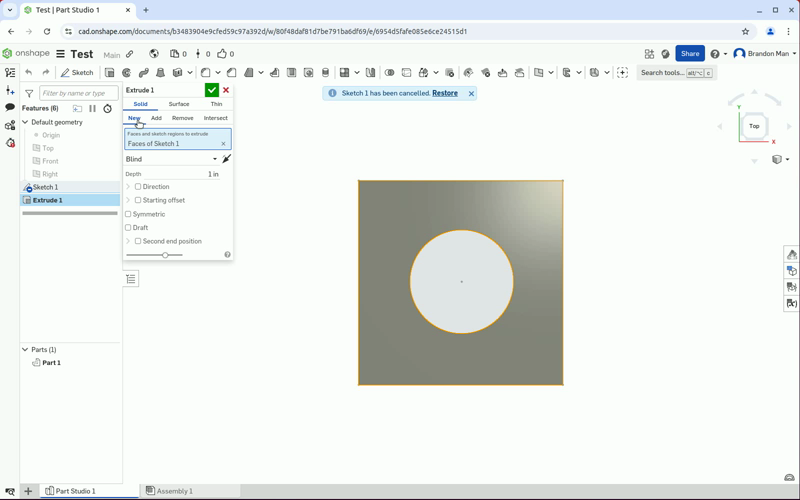
click(137, 120)
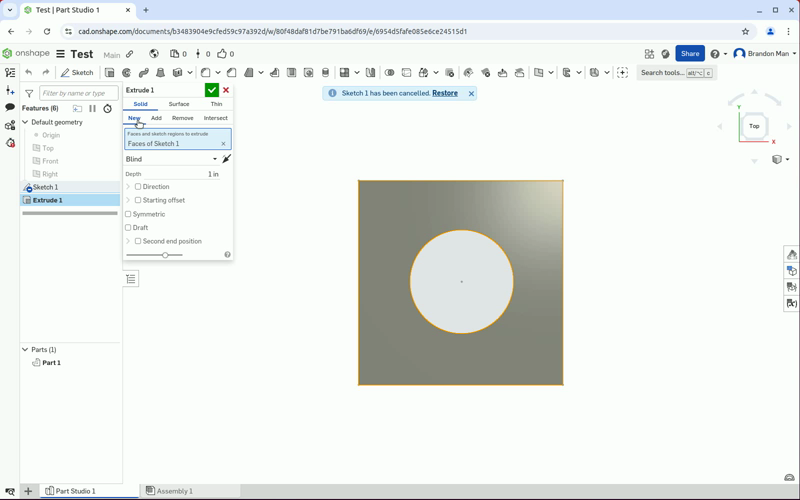
key(tab, 4)
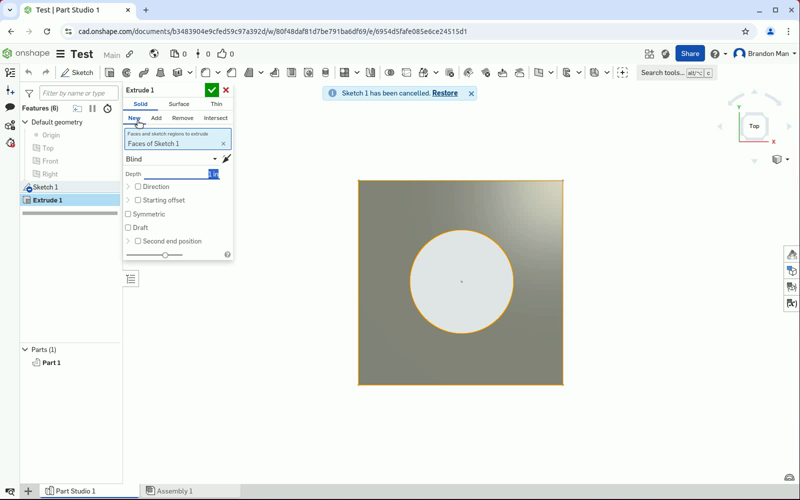
text(2.166)
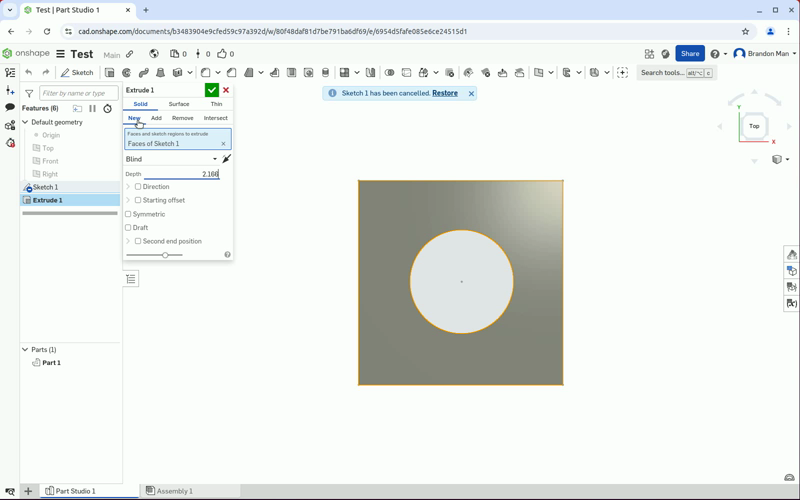
key(enter)
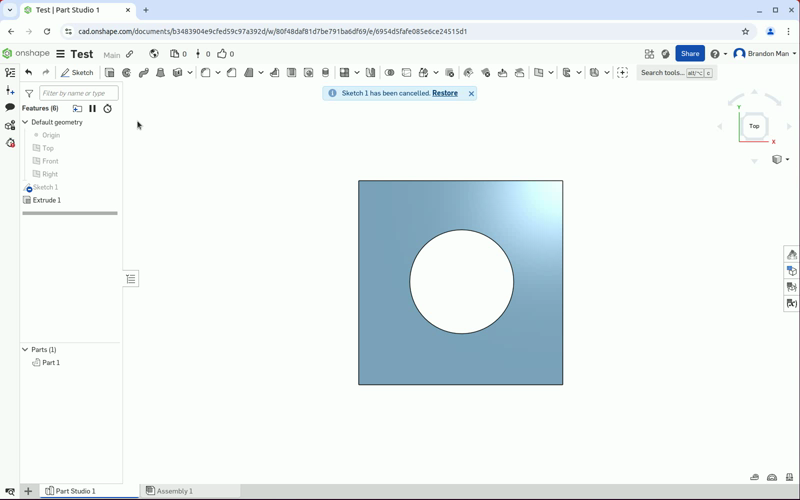
key(shift+h)
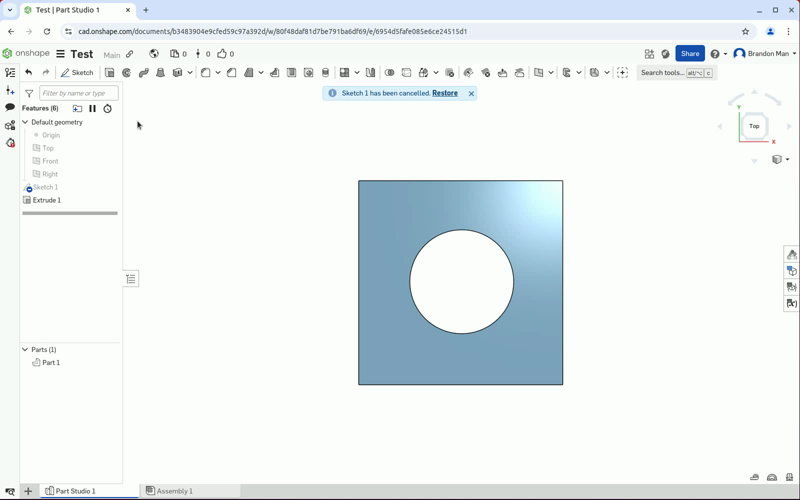
key(shift+h)
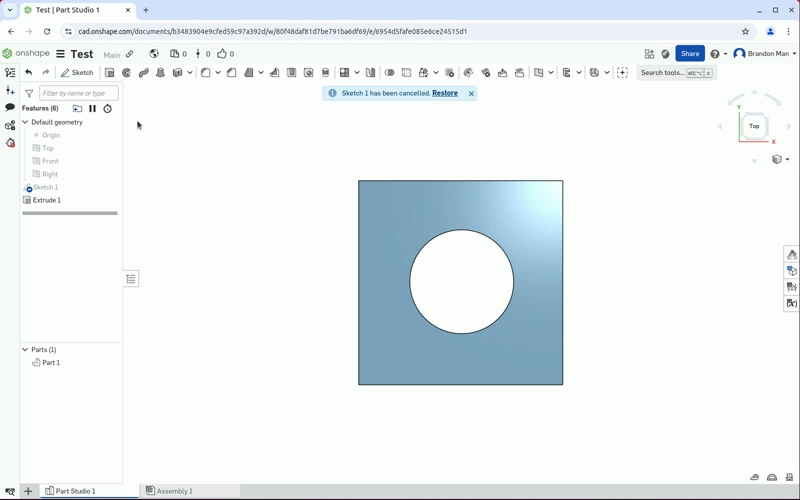
mouse_move(73, 189)
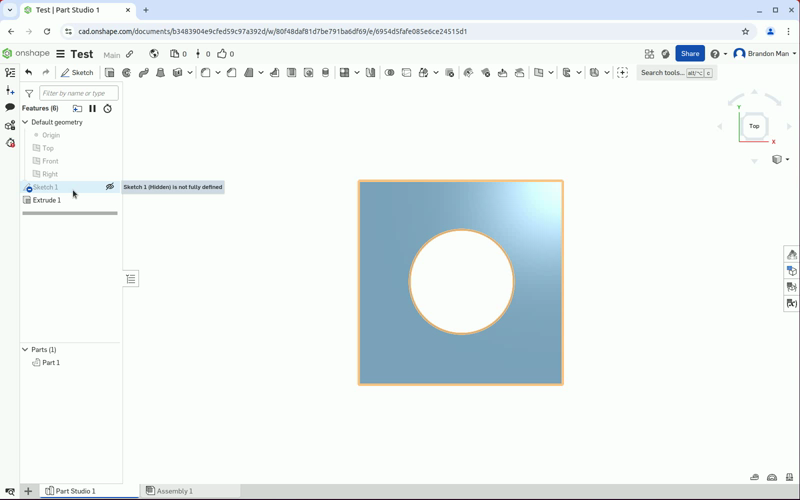
click(73, 189)
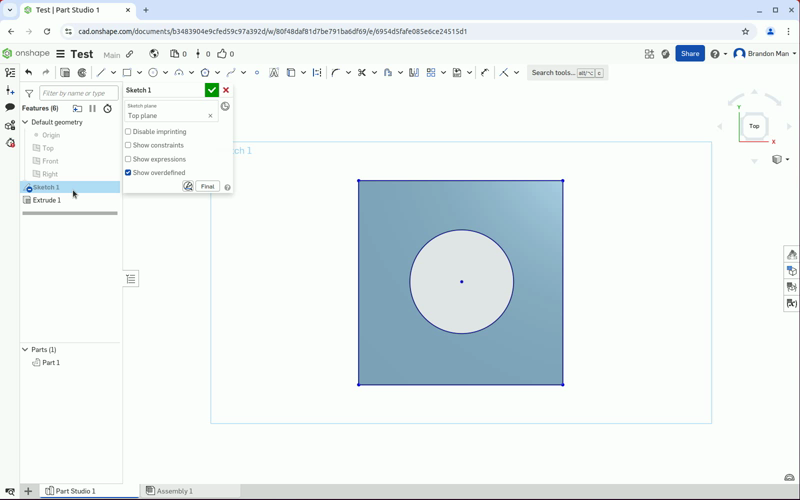
mouse_move(229, 92)
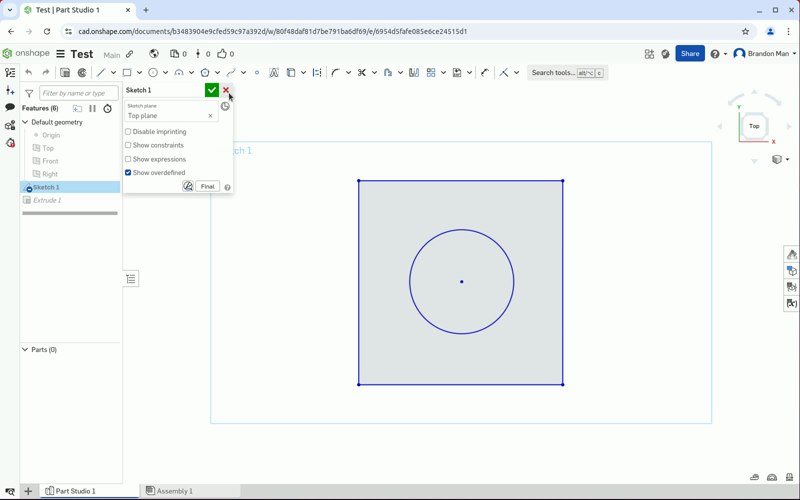
click(229, 92)
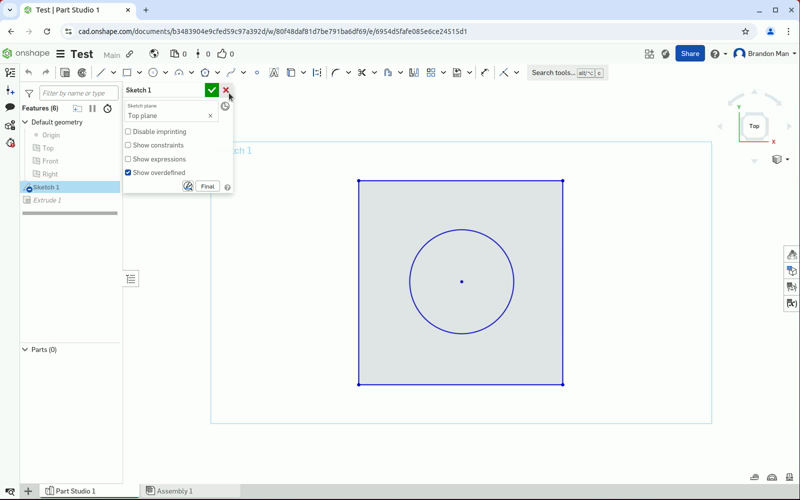
key(shift+s)
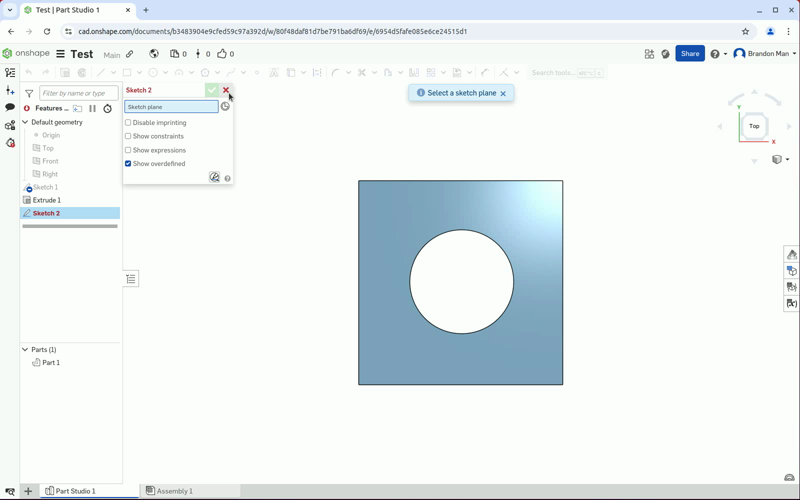
mouse_move(73, 150)
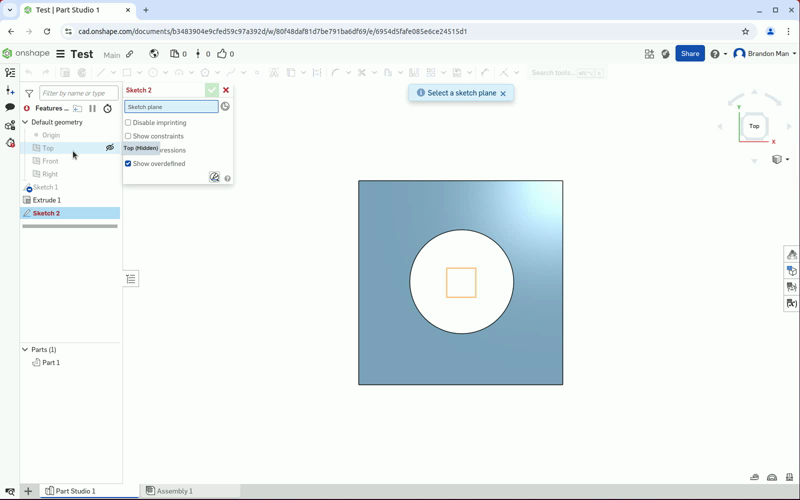
click(73, 150)
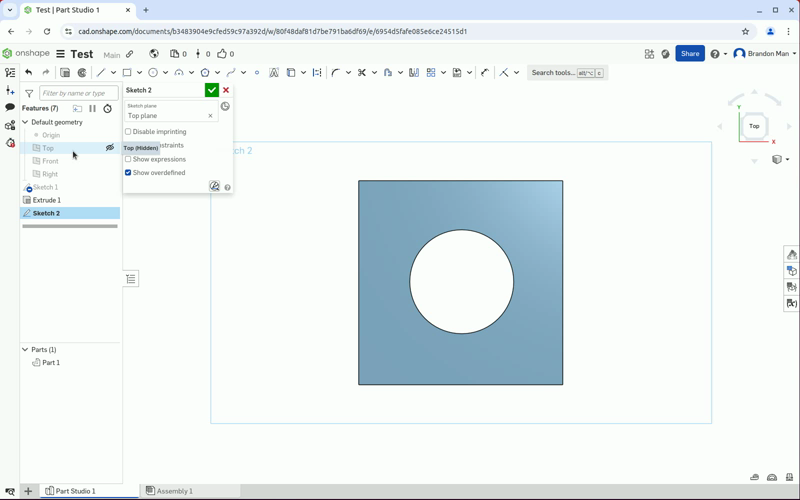
mouse_move(73, 352)
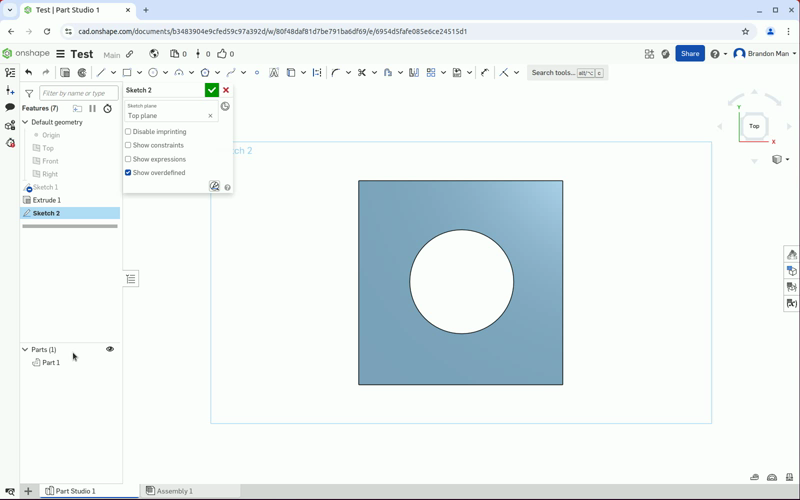
key(y)
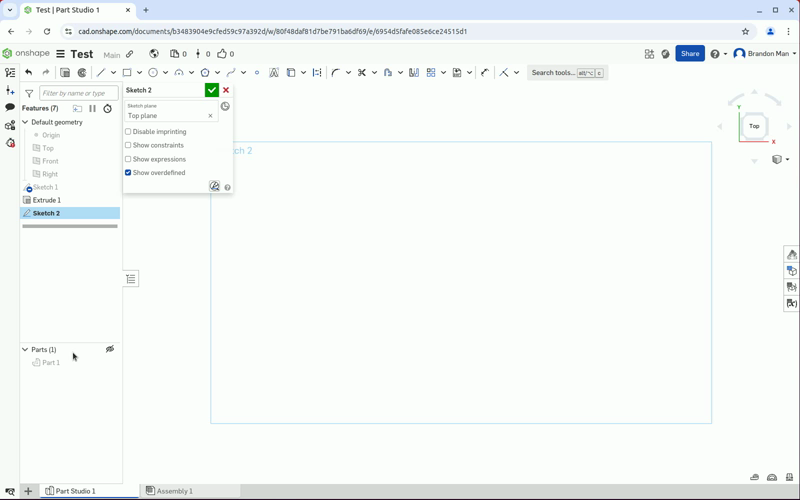
key(c)
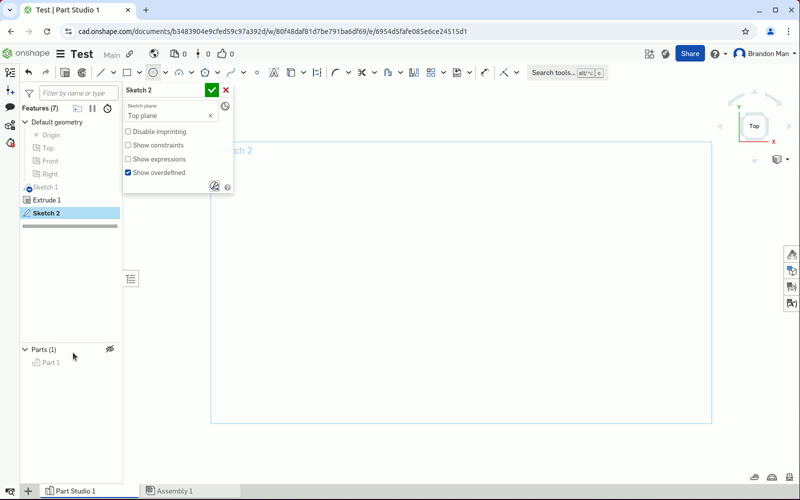
key_down(shift)
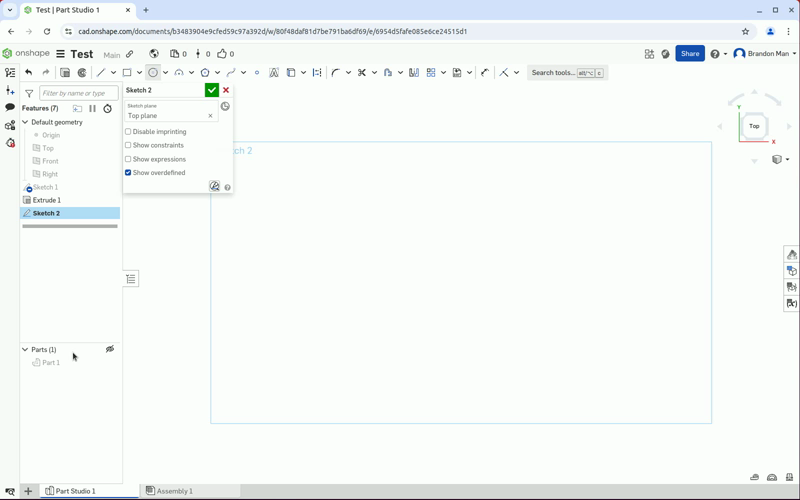
mouse_move(460, 282)
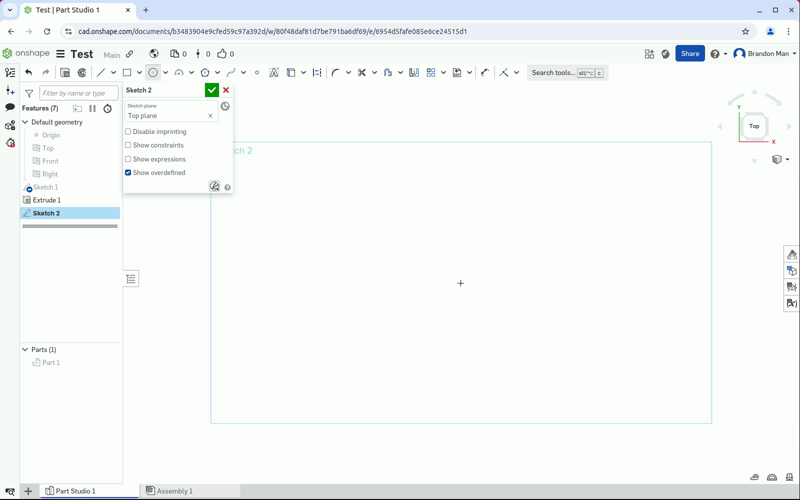
click(460, 282)
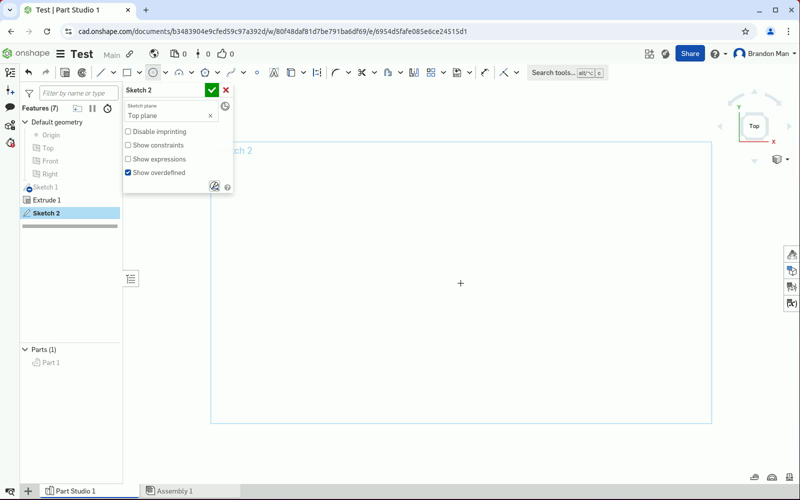
key_up(shift)
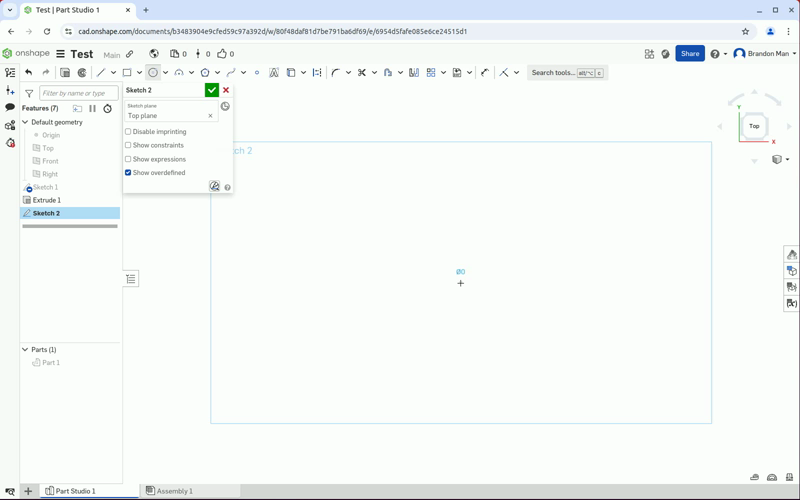
mouse_move(512, 282)
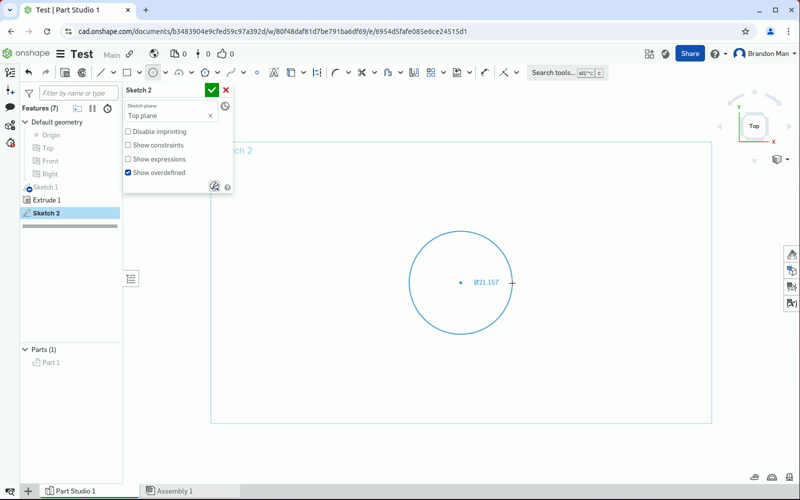
click(512, 282)
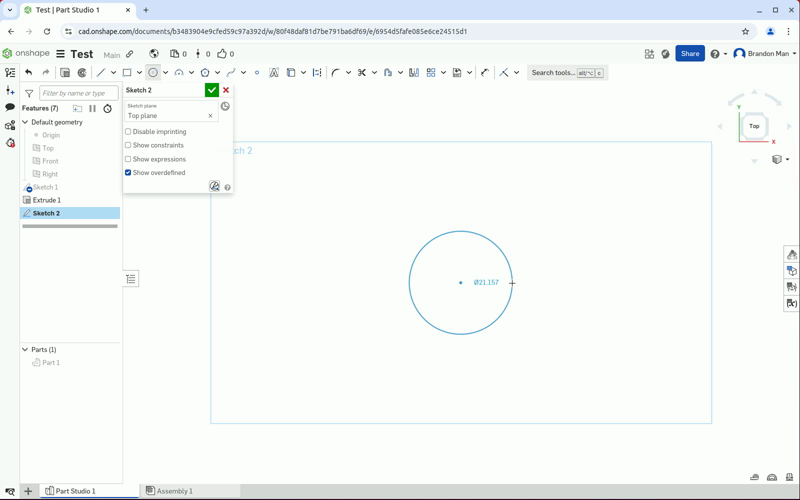
key(esc)
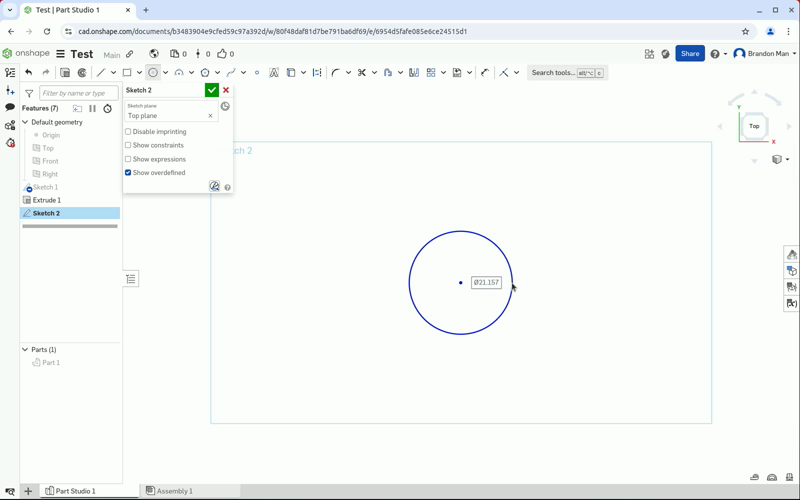
key(c)
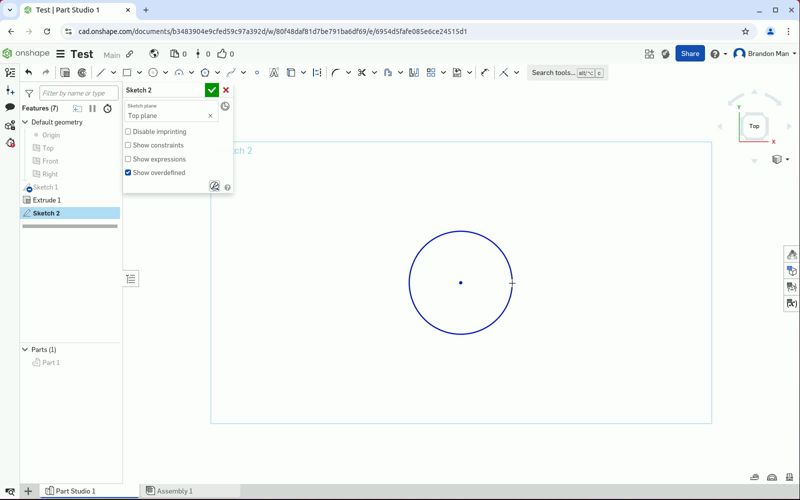
key_down(shift)
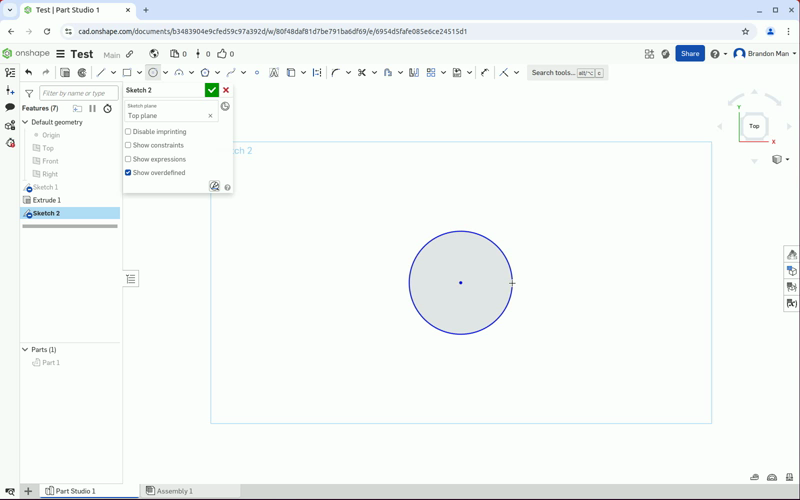
mouse_move(460, 282)
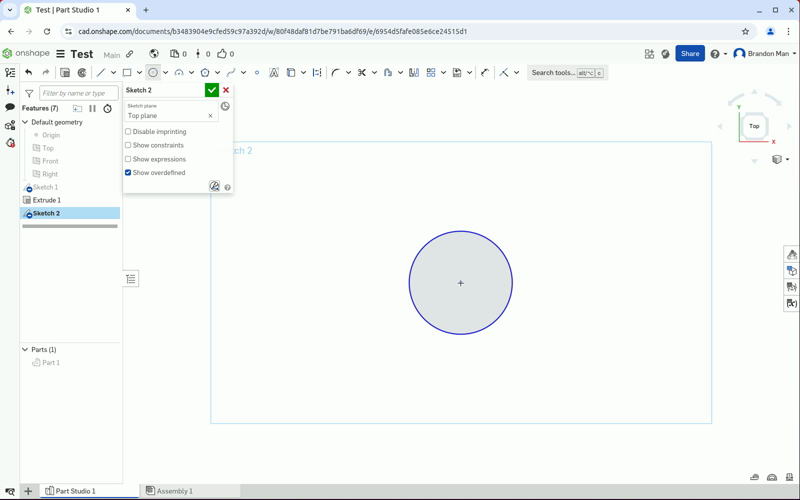
click(460, 282)
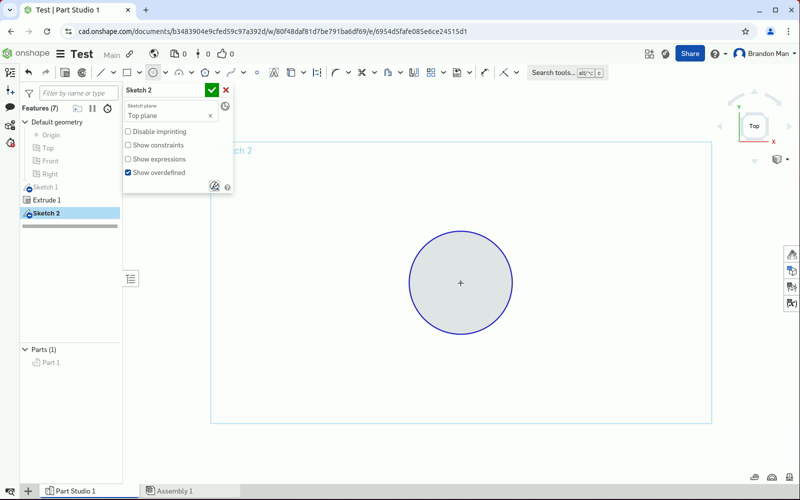
key_up(shift)
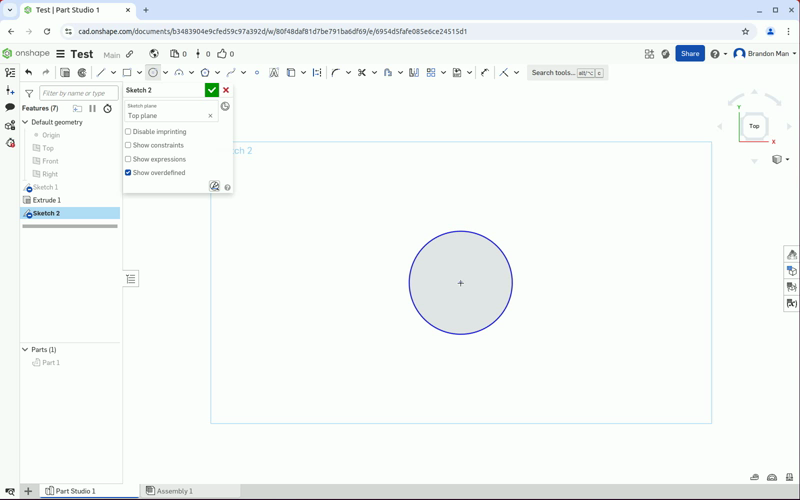
mouse_move(501, 282)
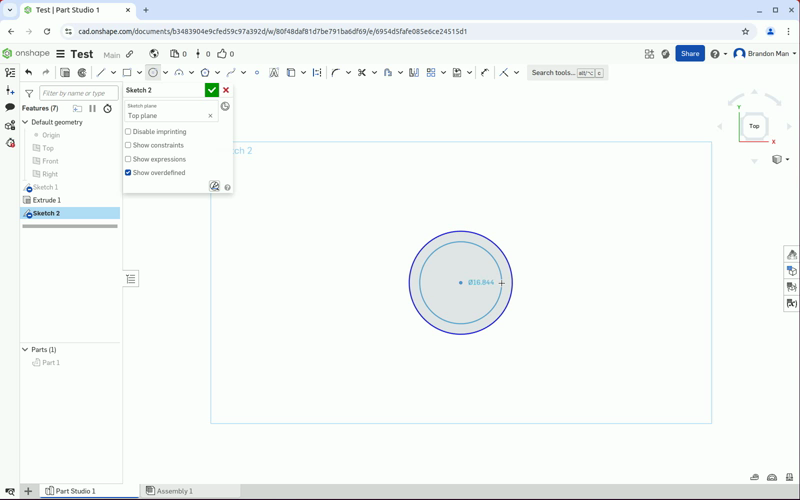
click(501, 282)
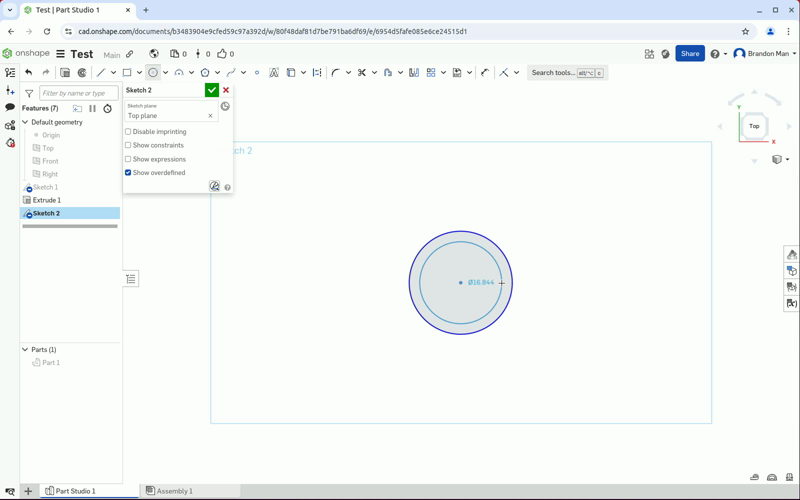
key(esc)
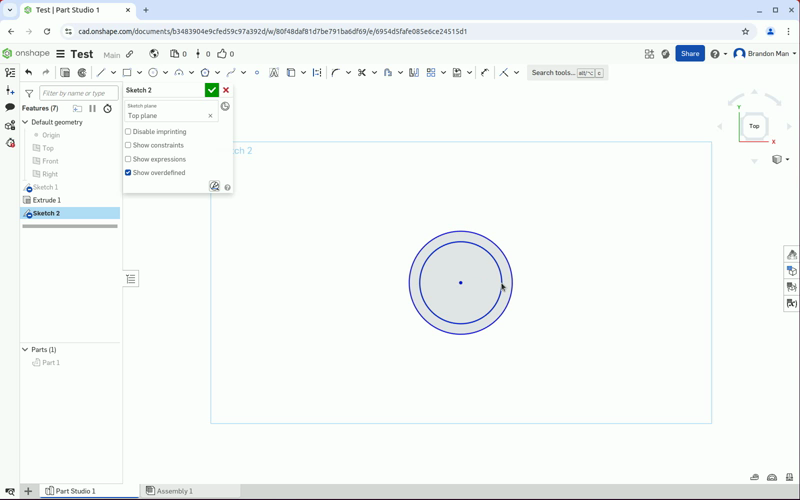
mouse_move(477, 327)
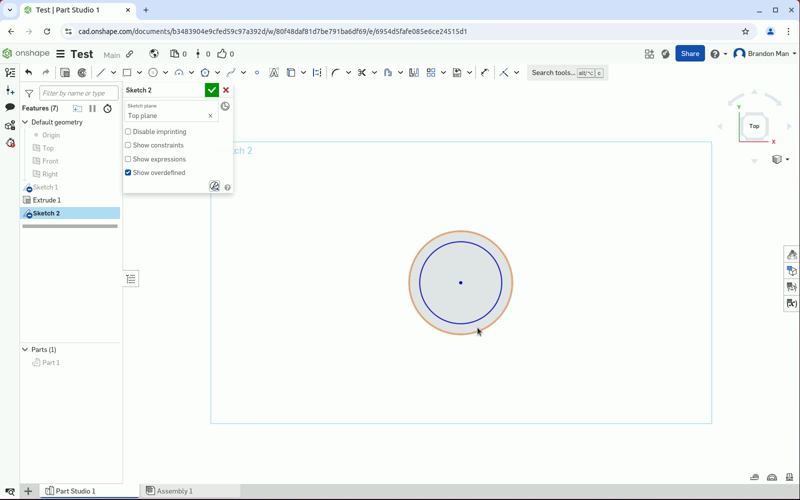
click(477, 327)
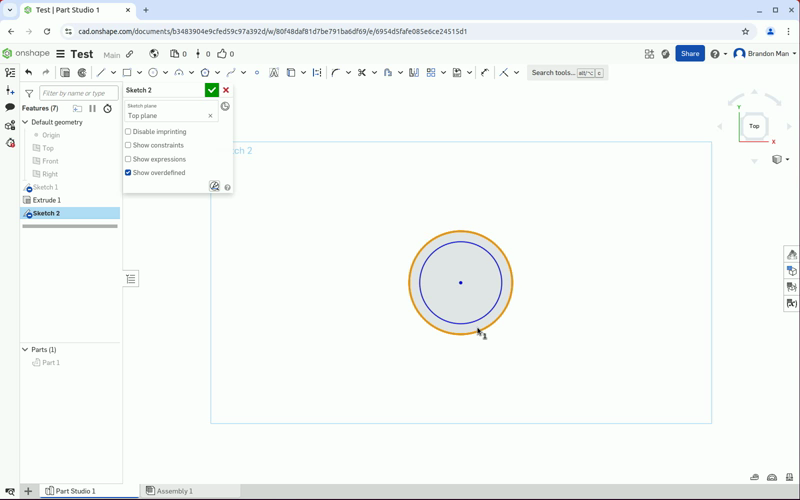
mouse_move(73, 352)
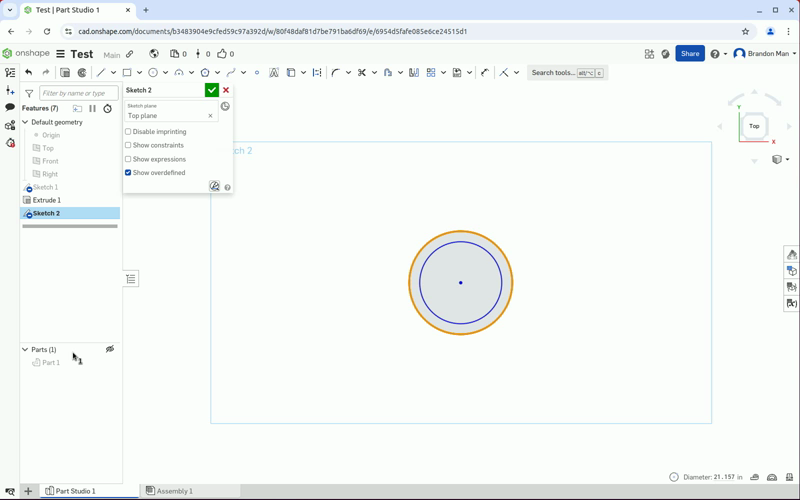
key(shift+y)
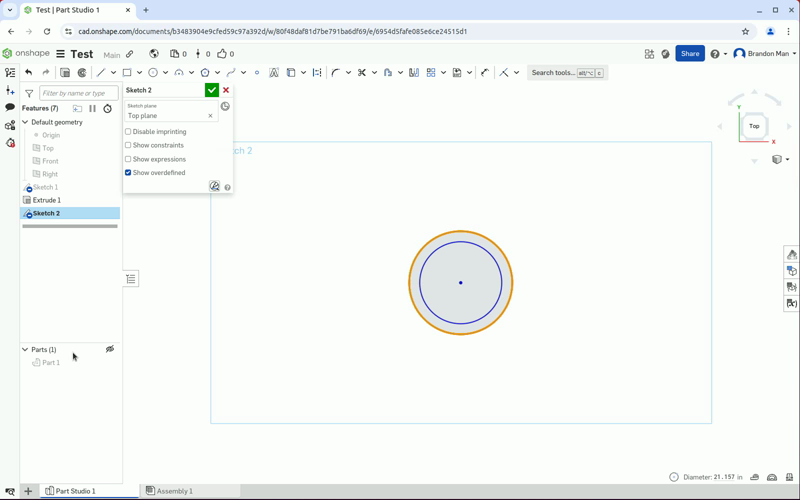
key(shift+e)
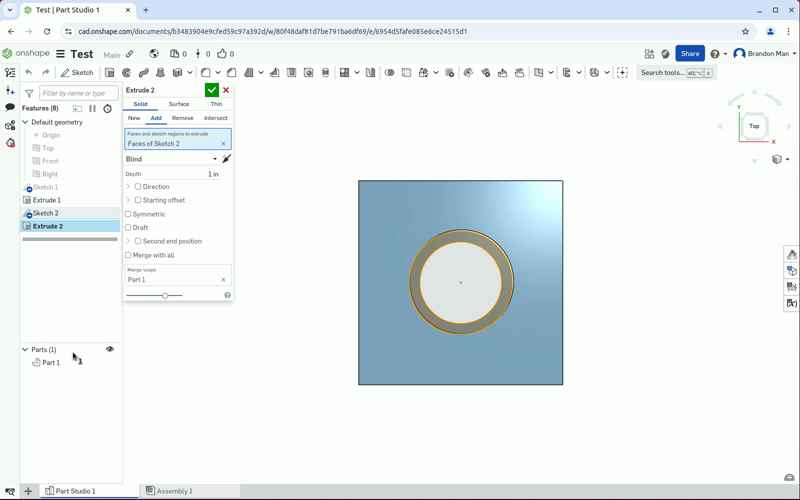
mouse_move(143, 106)
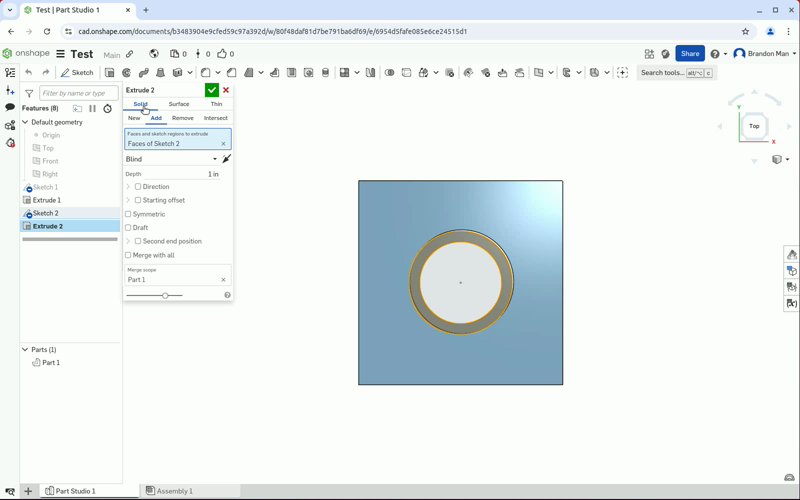
click(143, 106)
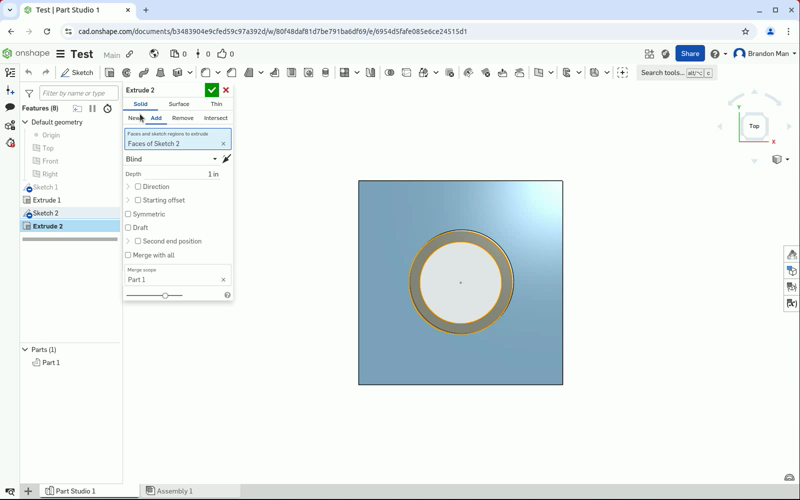
mouse_move(137, 120)
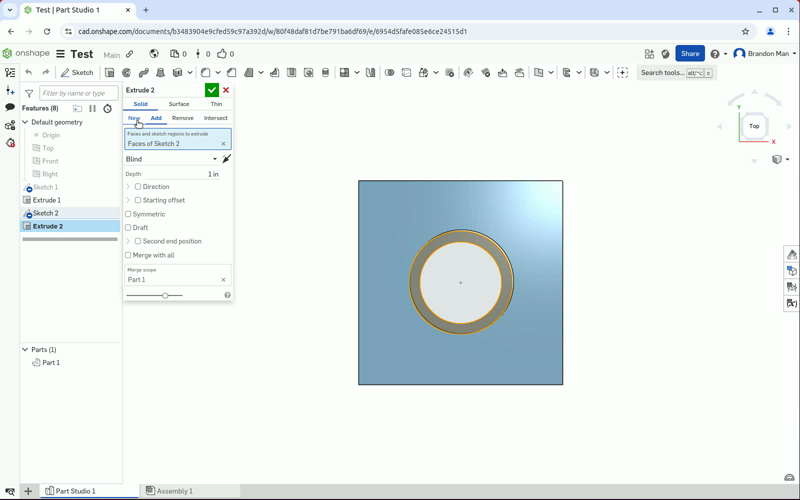
click(137, 120)
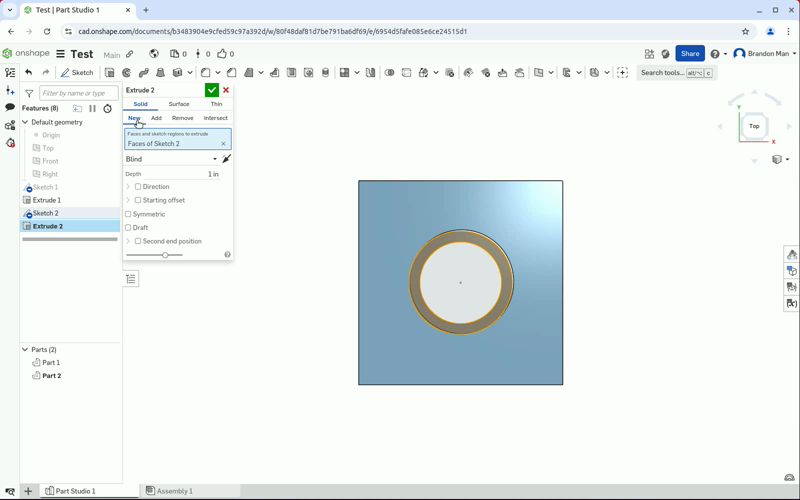
key(tab, 4)
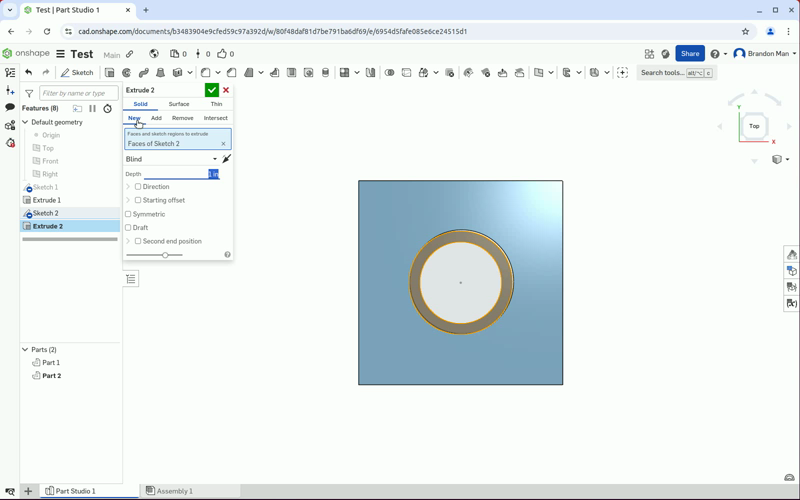
text(23.108)
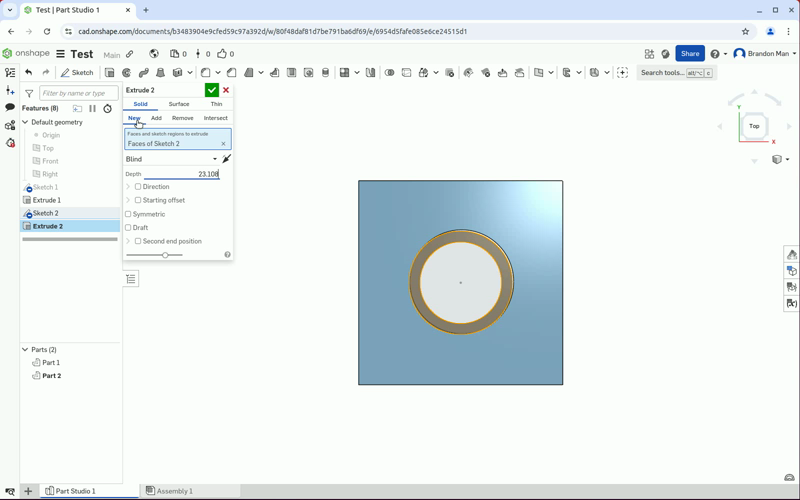
key(enter)
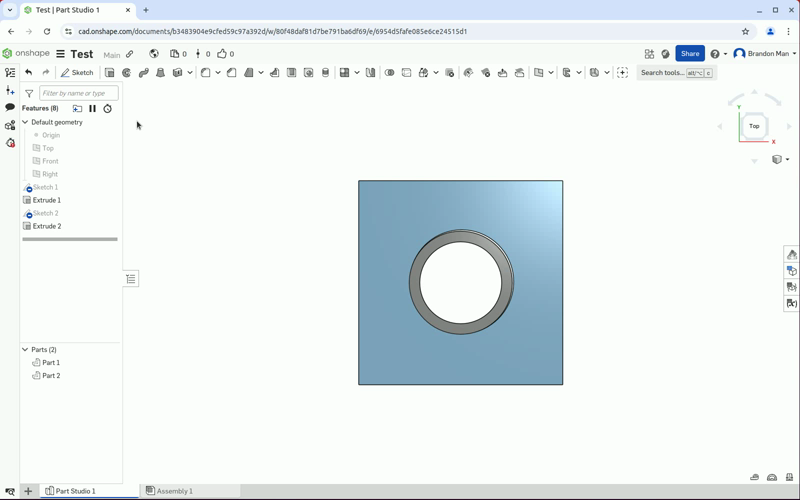
key(shift+h)
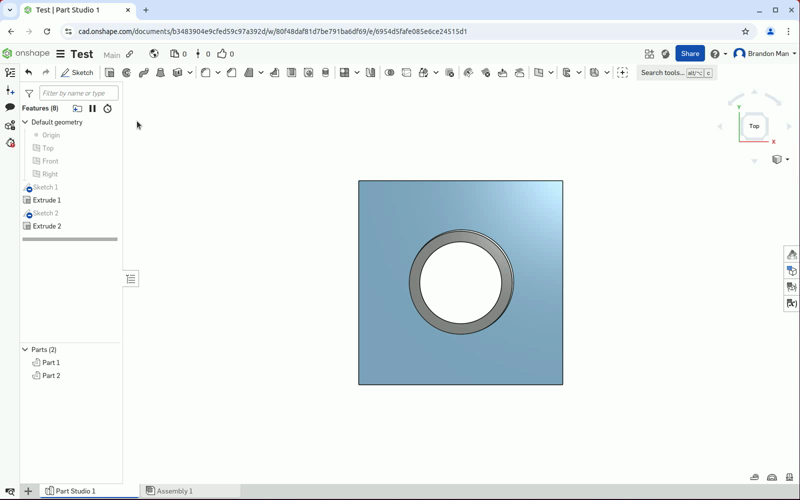
key(shift+h)
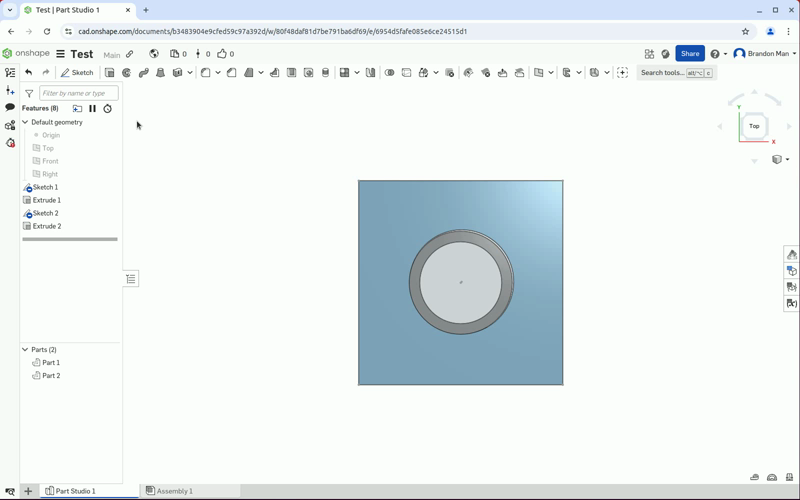
key(shift+7)
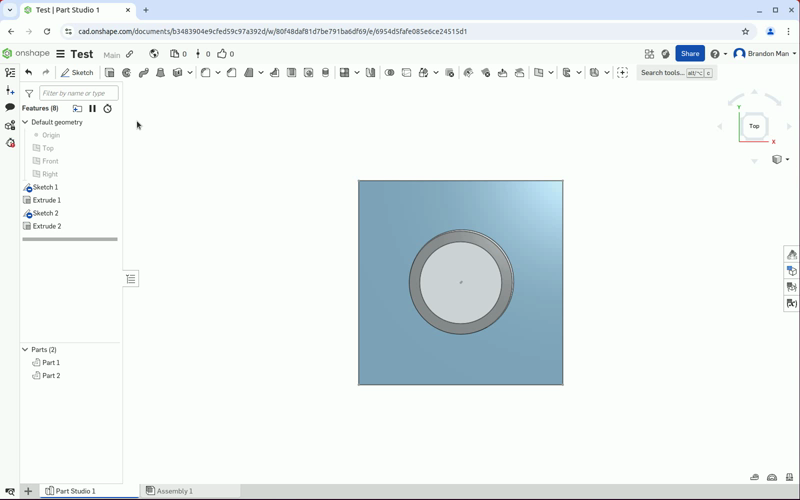
key(up, 3)
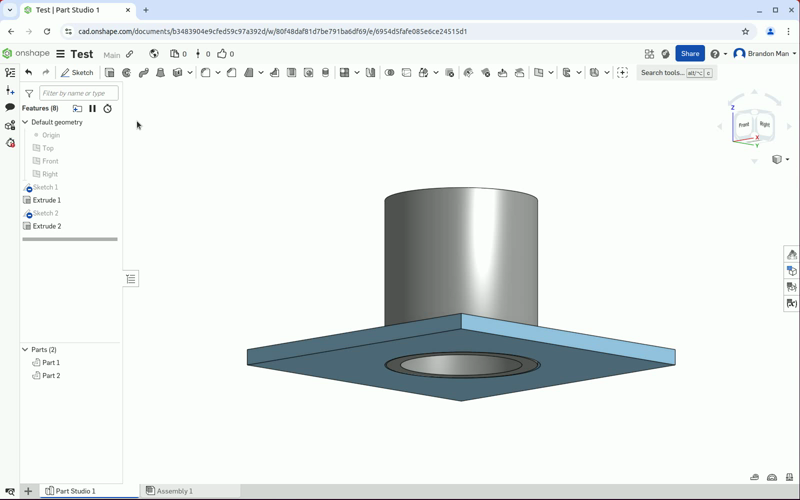
key(left, 3)
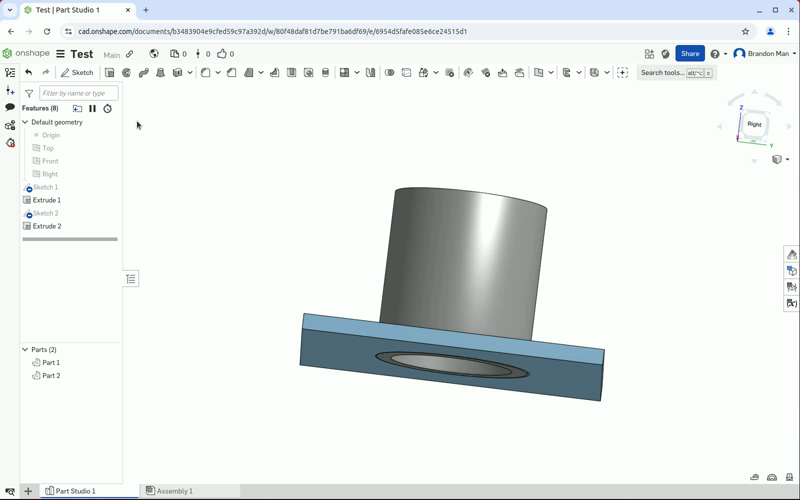
key(right, 3)
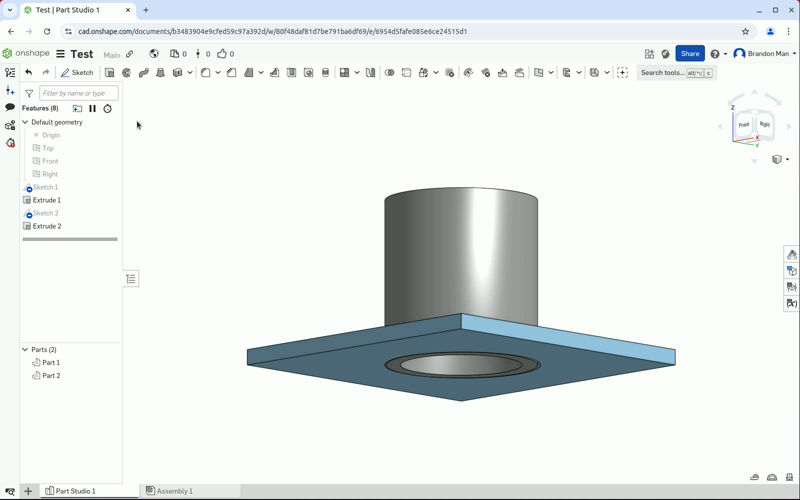
key(down, 3)
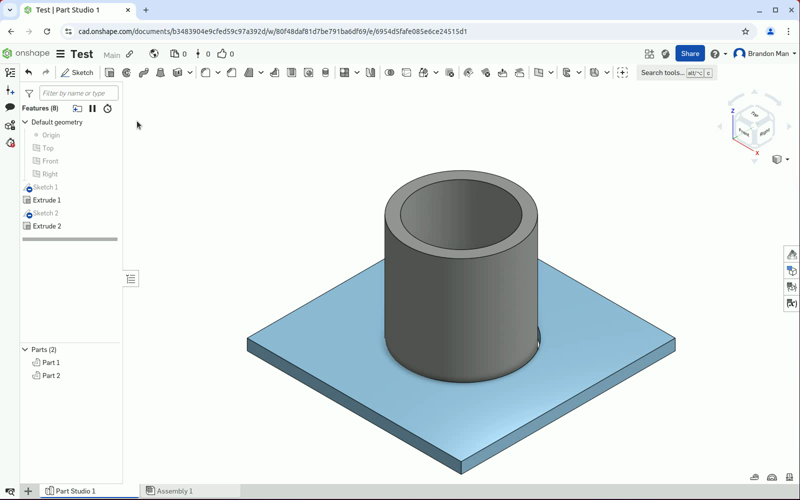
mouse_move(73, 189)
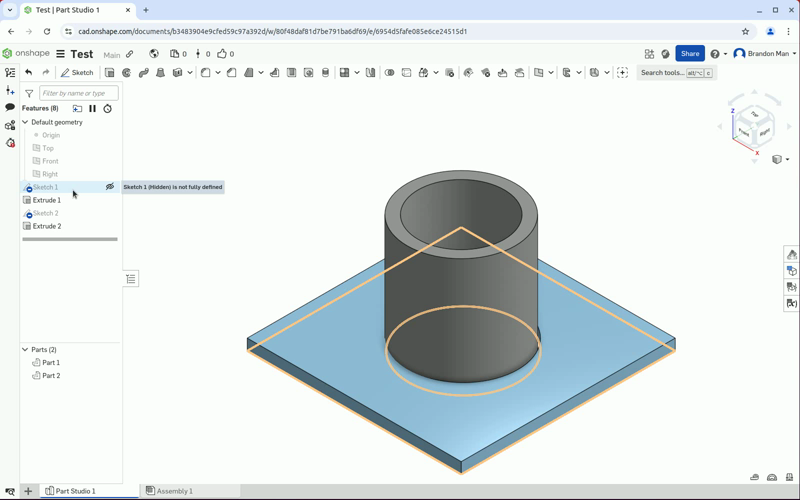
click(73, 189)